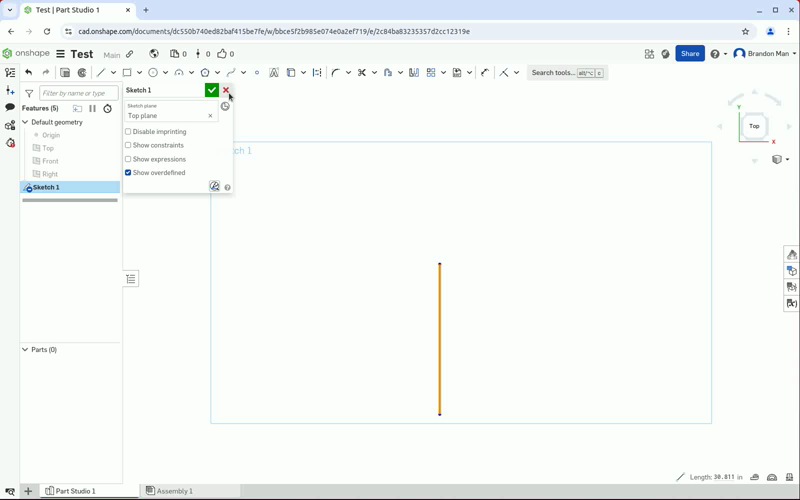
key(shift+h)
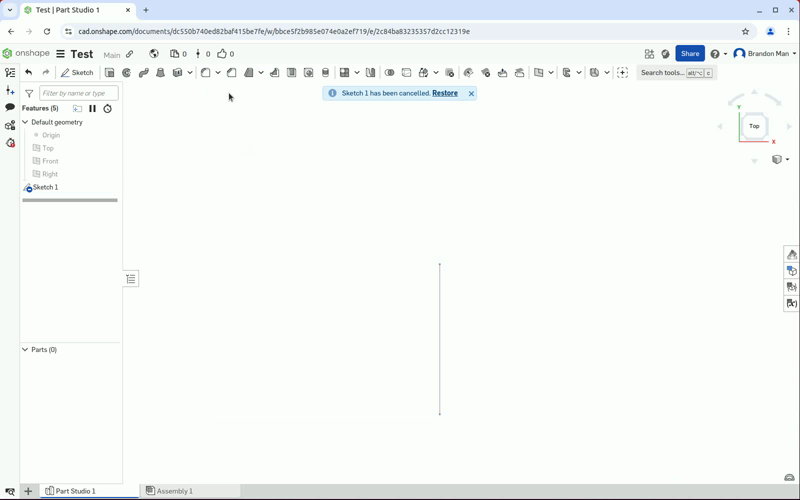
key(shift+s)
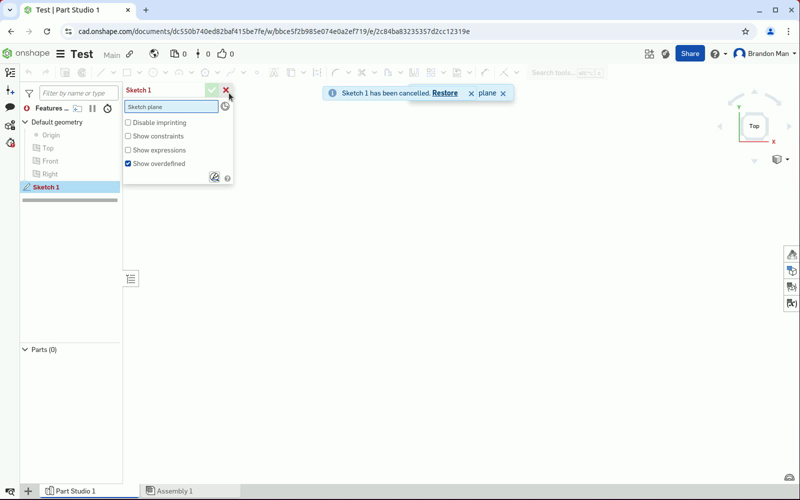
mouse_move(73, 150)
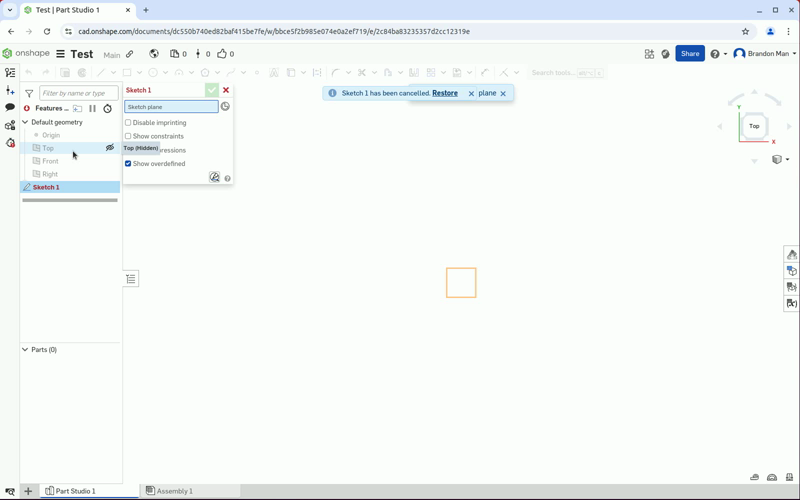
click(73, 150)
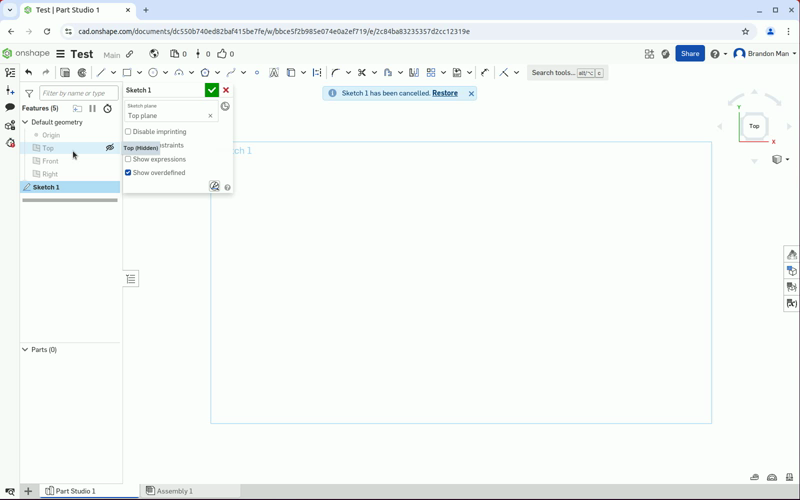
mouse_move(73, 352)
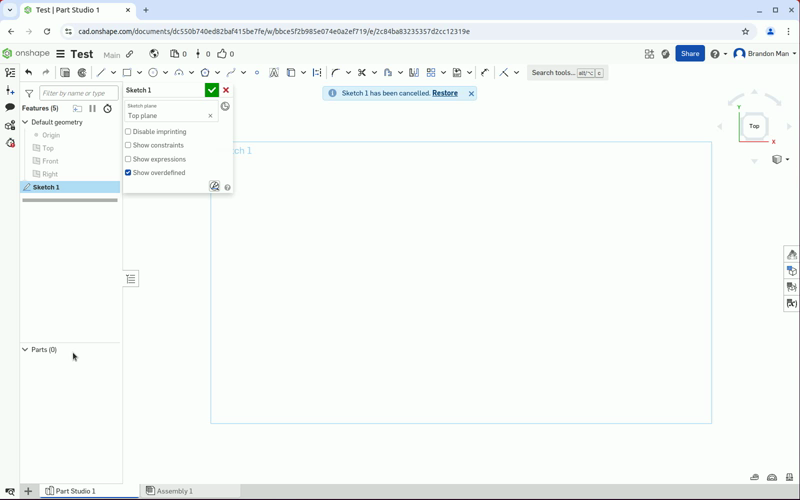
key(y)
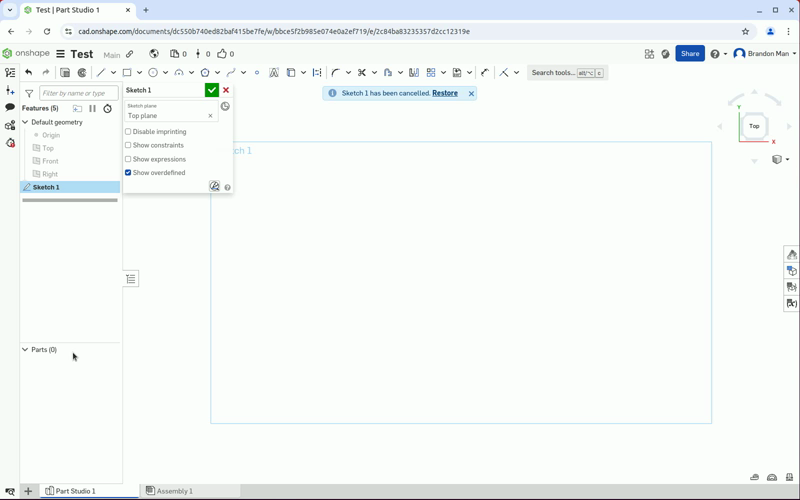
key(c)
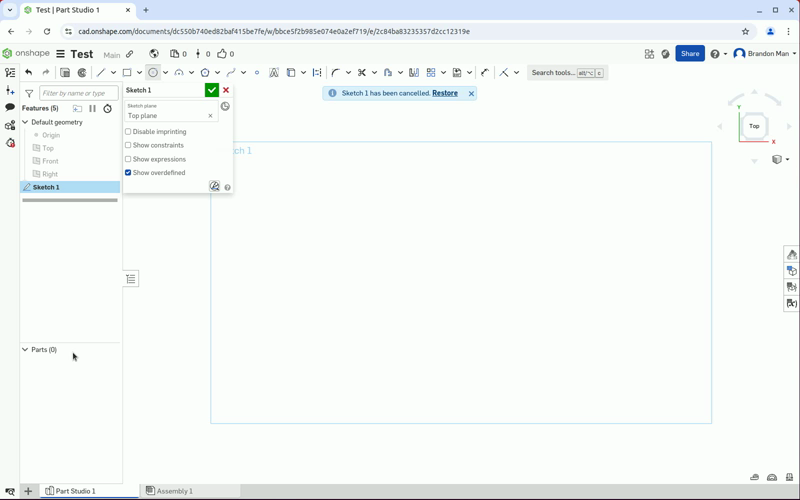
key_down(shift)
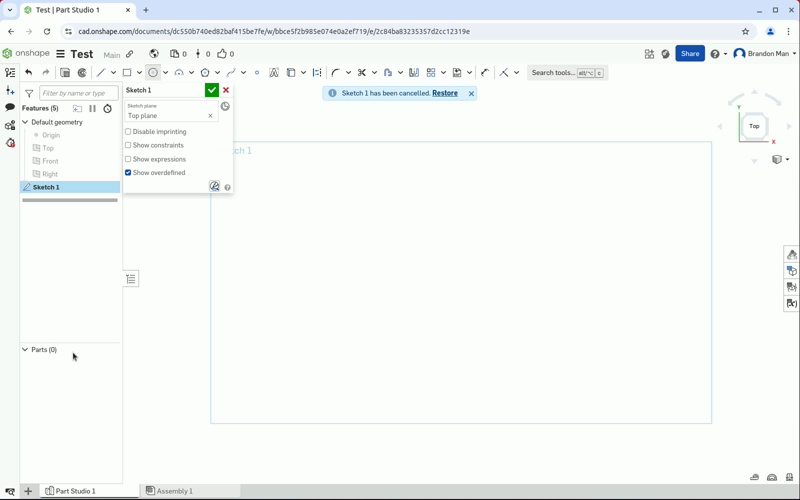
mouse_move(392, 282)
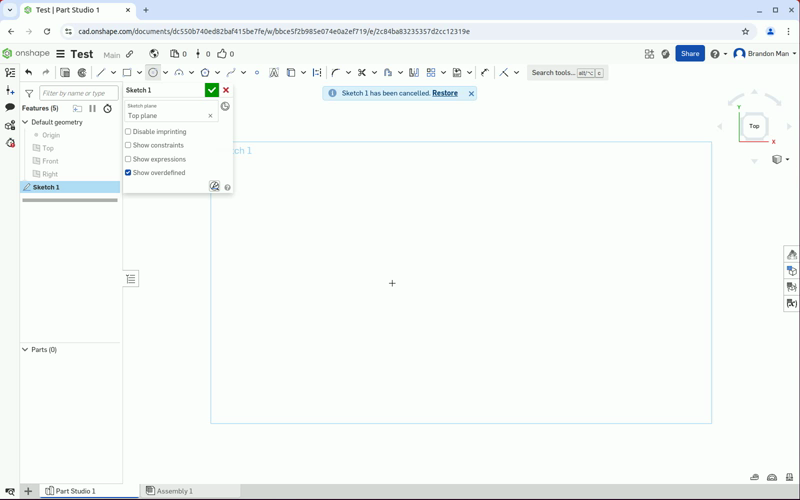
click(392, 282)
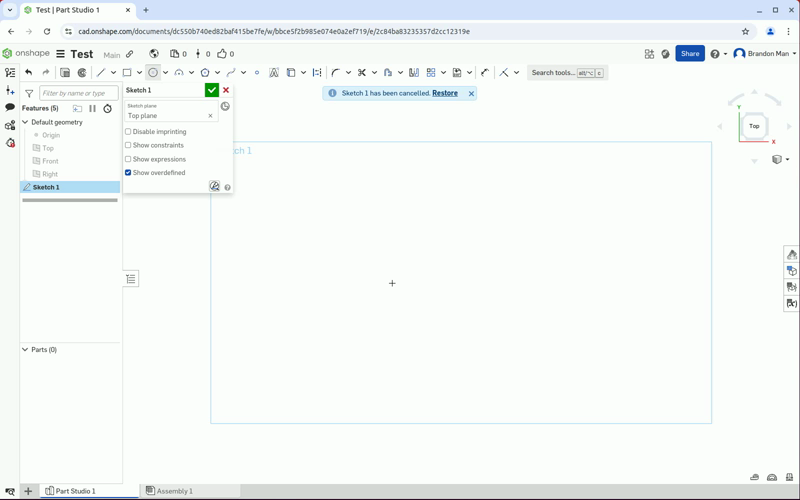
key_up(shift)
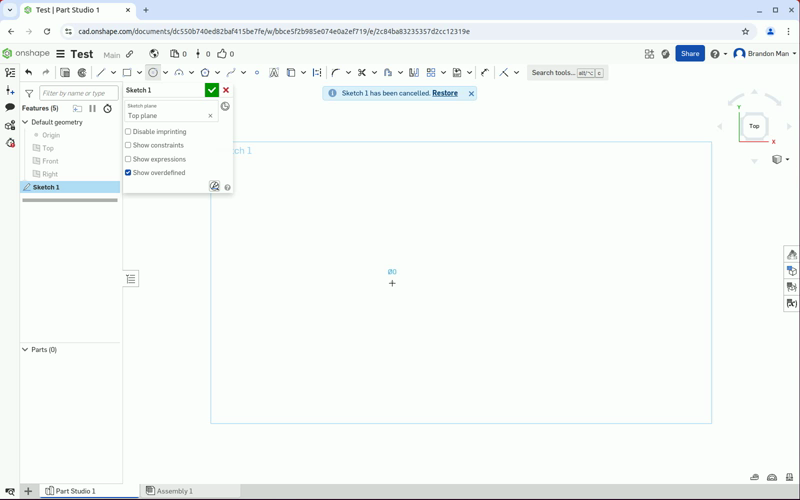
mouse_move(435, 282)
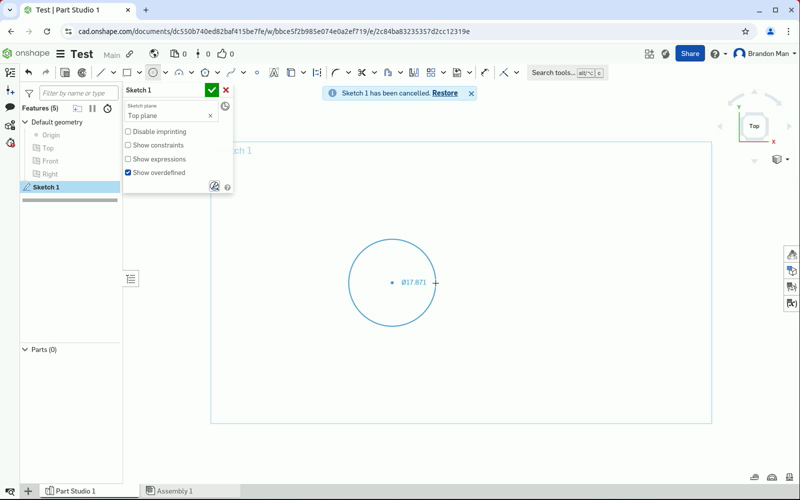
click(435, 282)
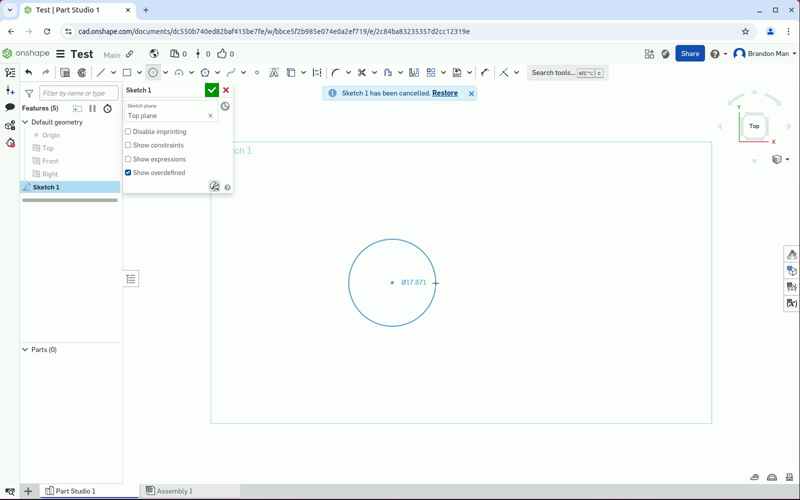
key(esc)
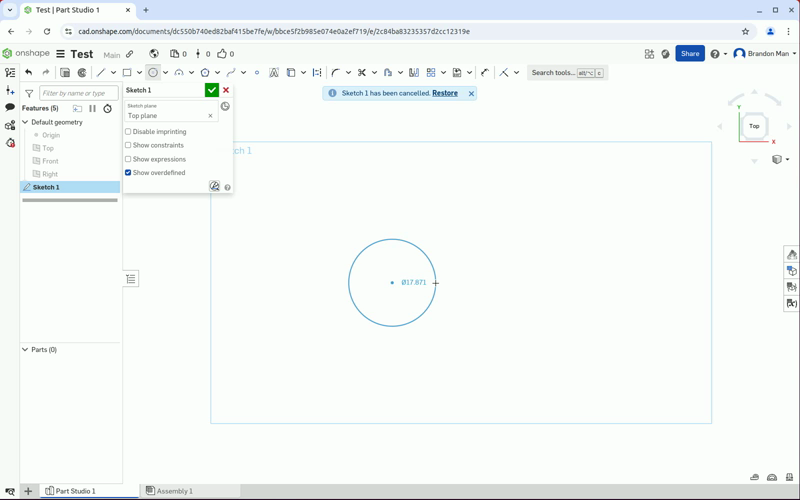
key(c)
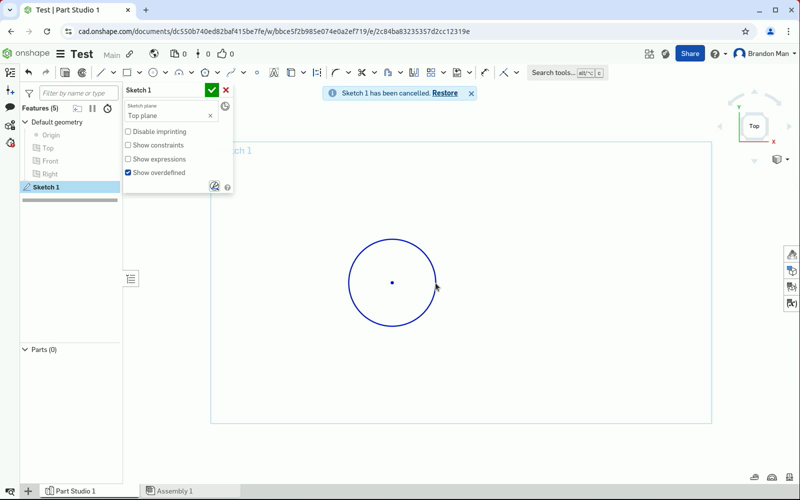
key_down(shift)
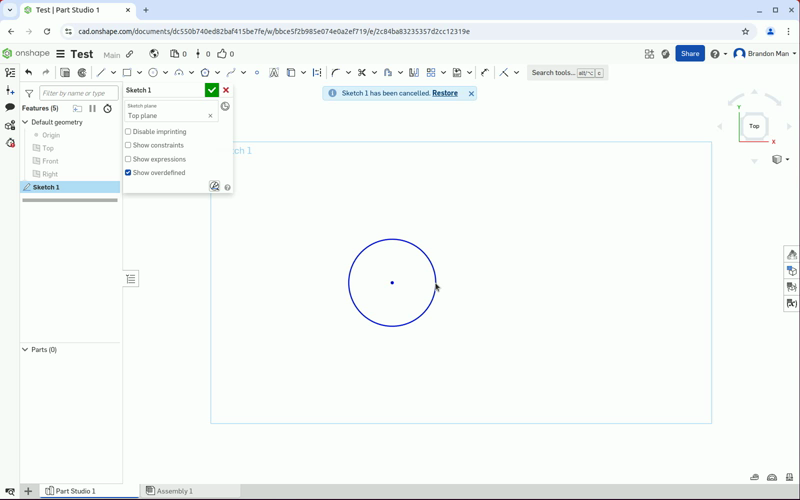
mouse_move(392, 282)
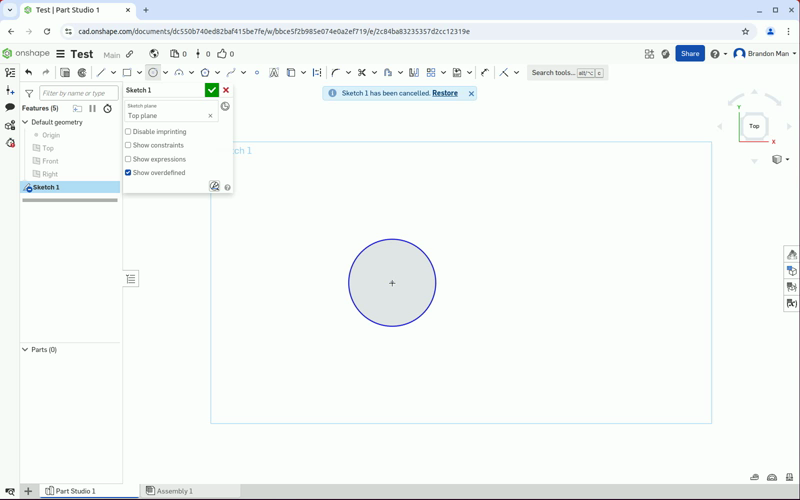
click(392, 282)
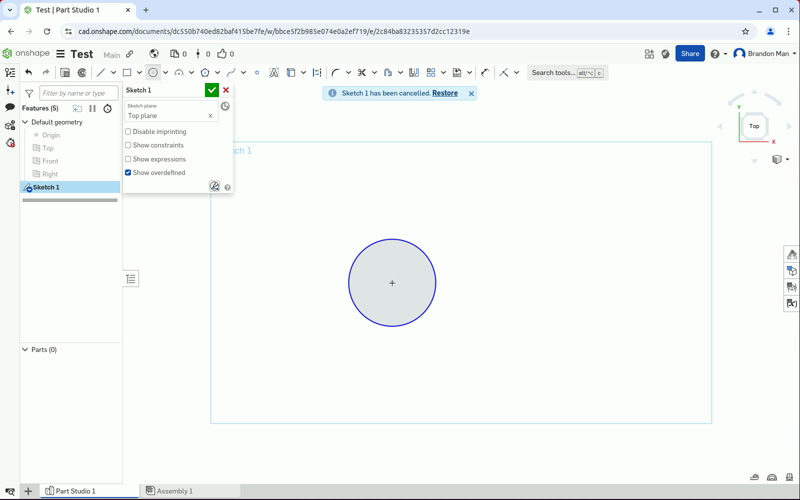
key_up(shift)
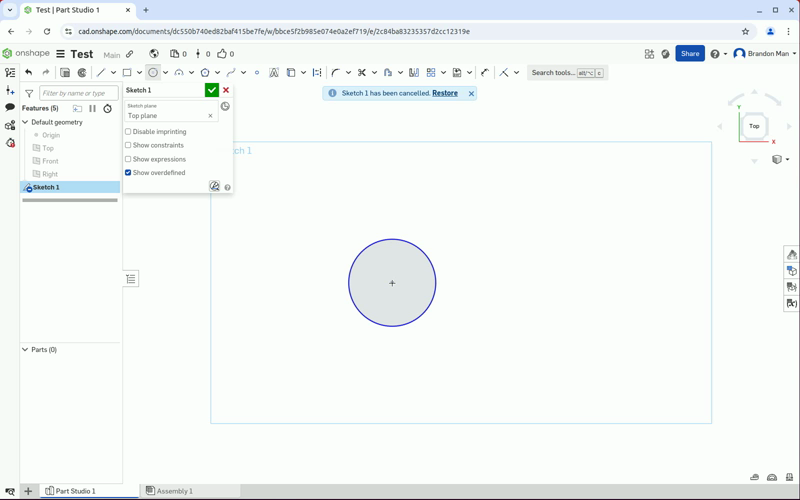
mouse_move(415, 282)
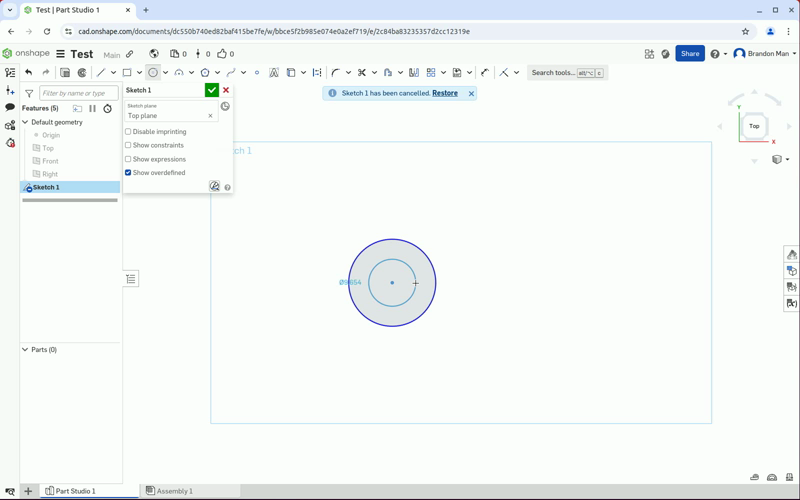
click(415, 282)
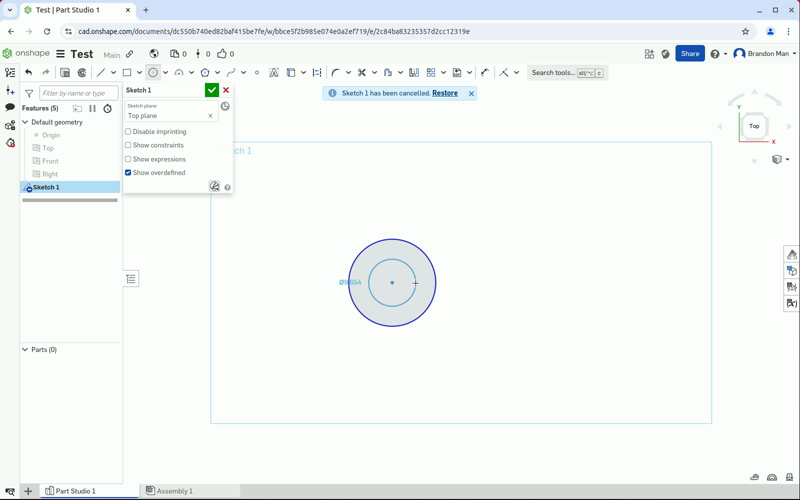
key(esc)
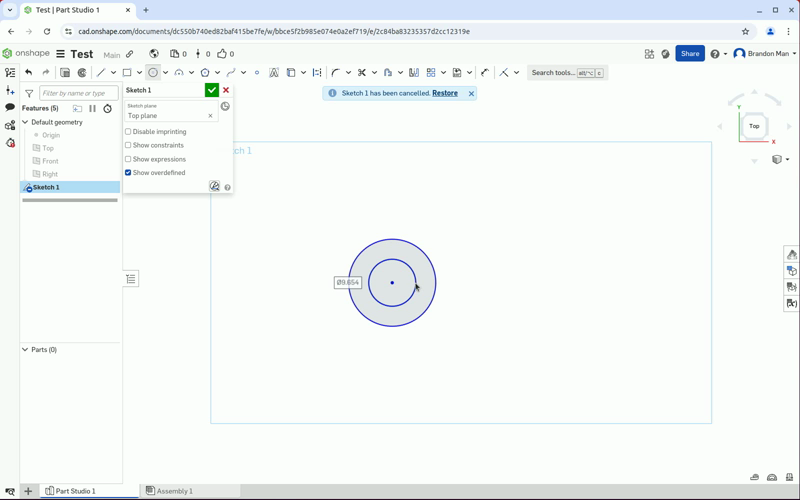
mouse_move(374, 302)
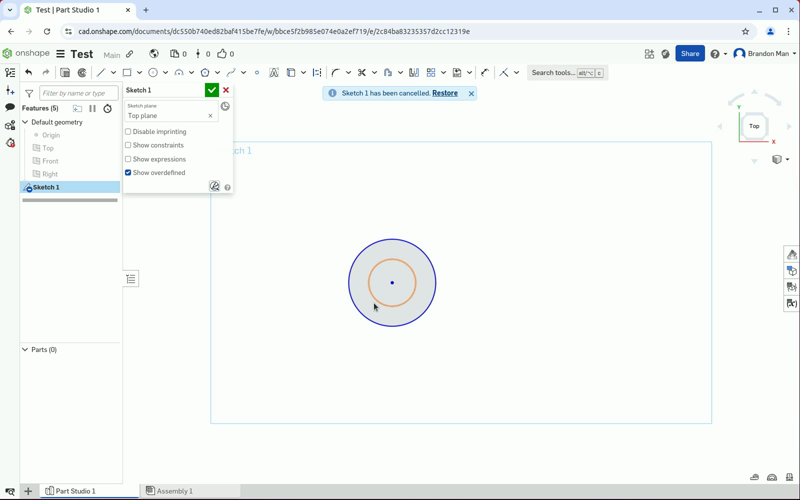
click(374, 302)
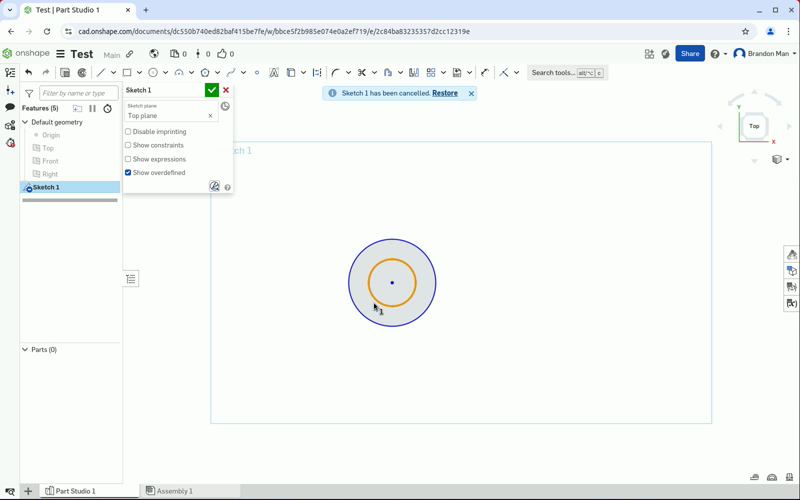
mouse_move(73, 352)
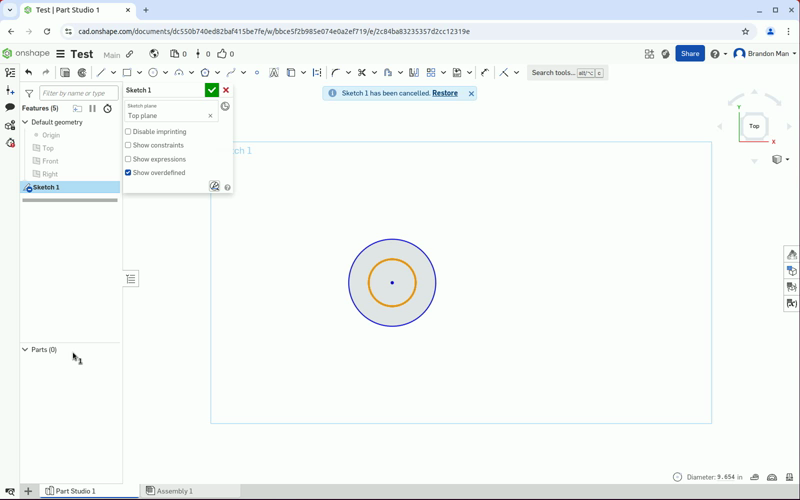
key(shift+y)
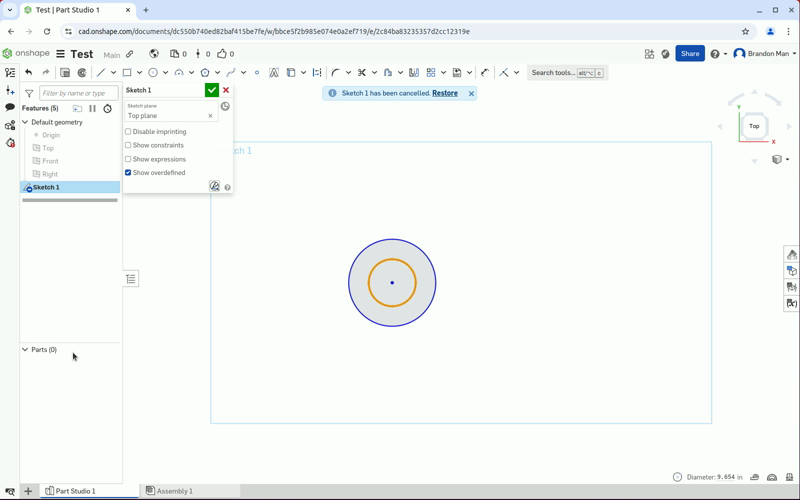
key(shift+e)
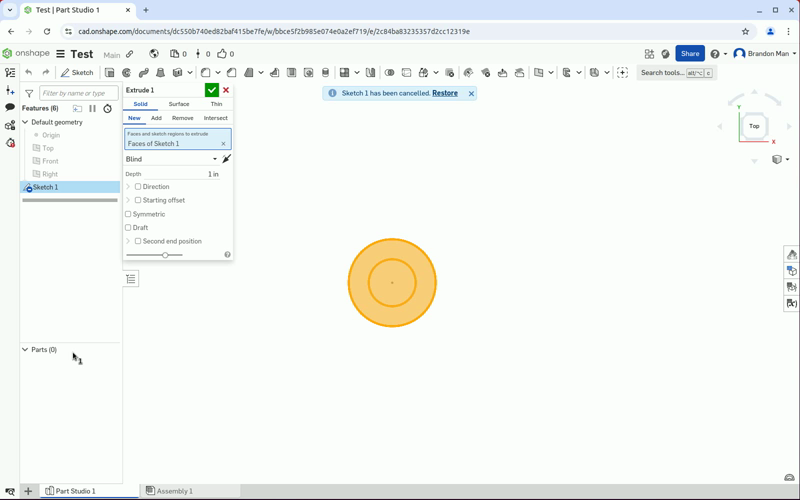
mouse_move(143, 106)
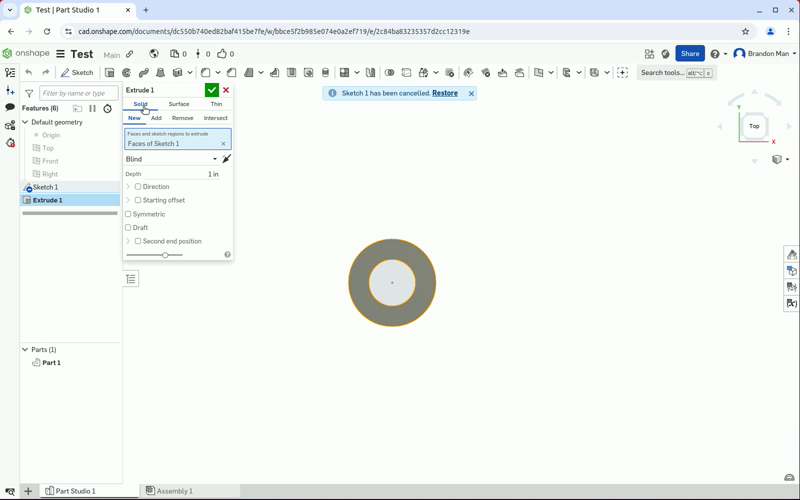
click(143, 106)
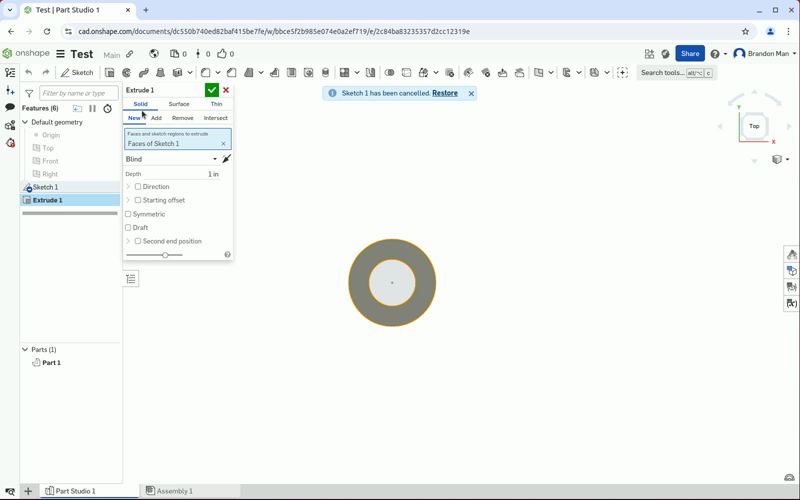
mouse_move(137, 120)
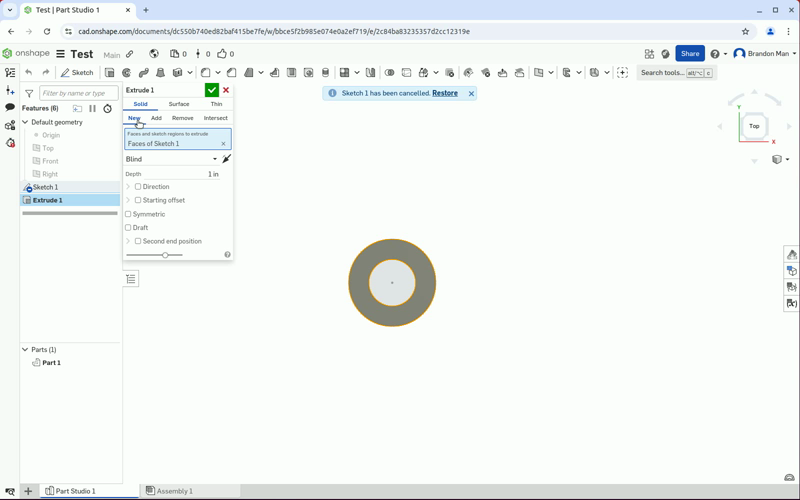
click(137, 120)
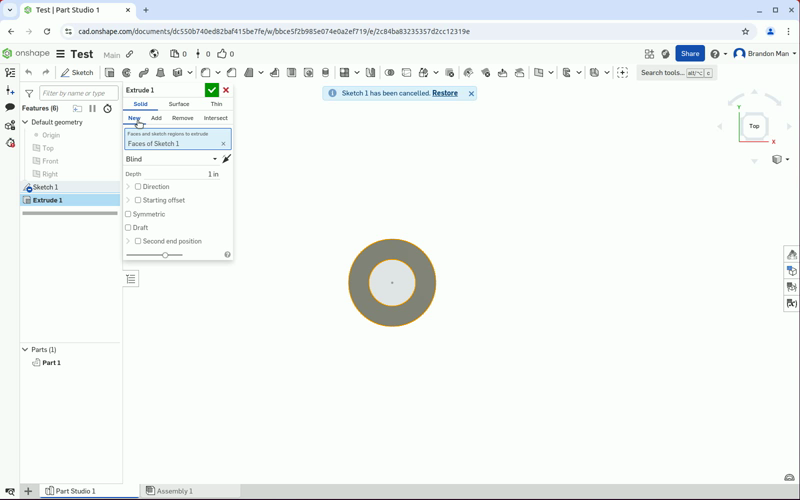
key(tab, 4)
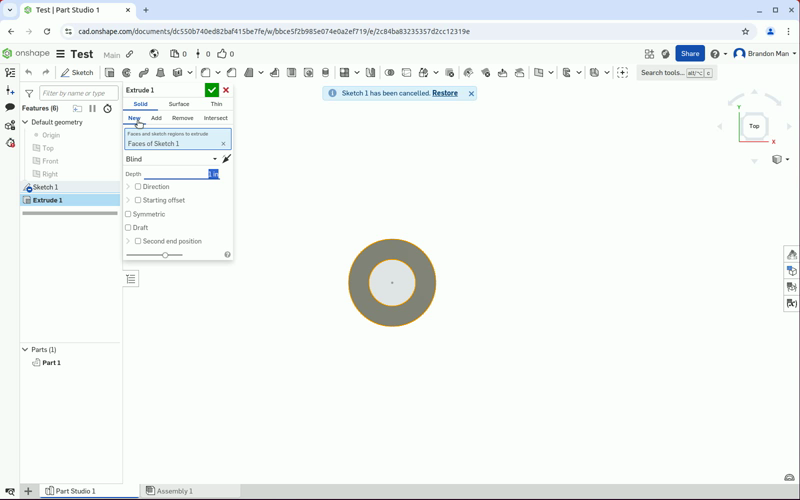
text(7.703)
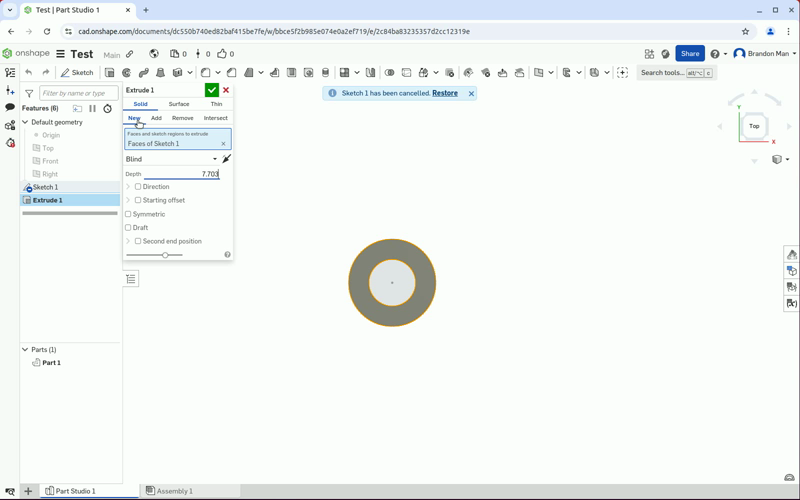
key(enter)
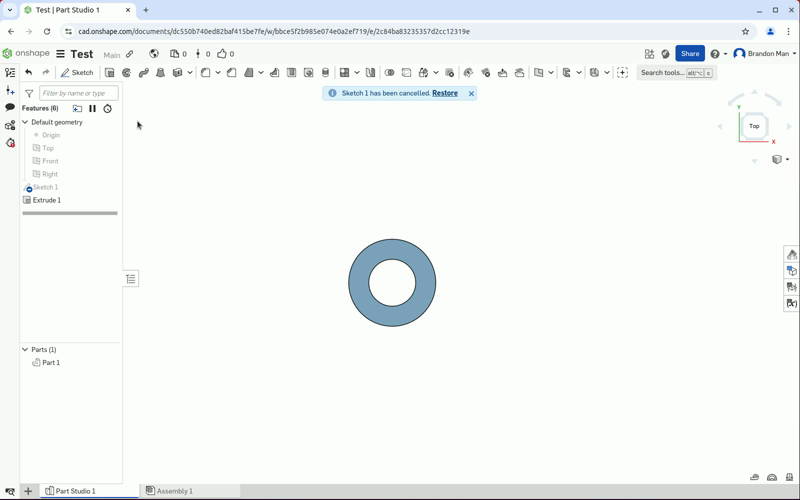
key(shift+h)
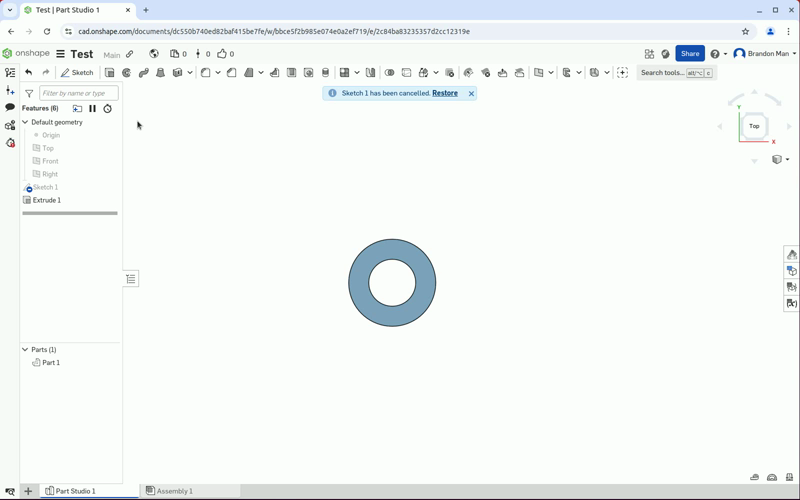
key(shift+h)
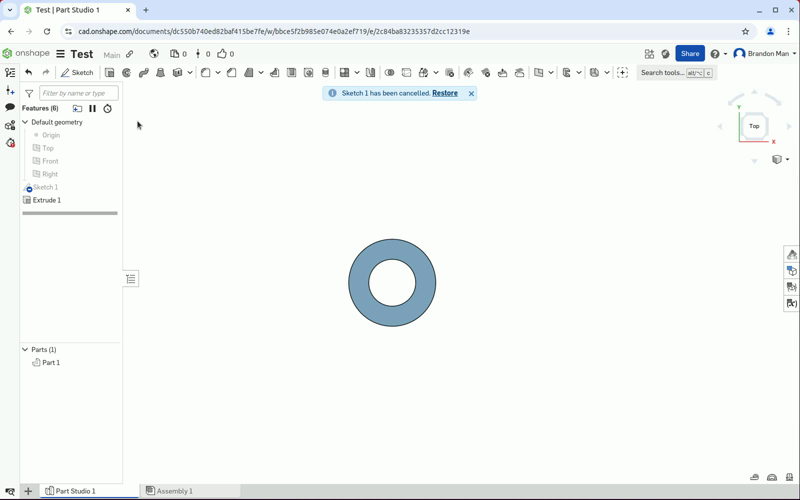
mouse_move(73, 189)
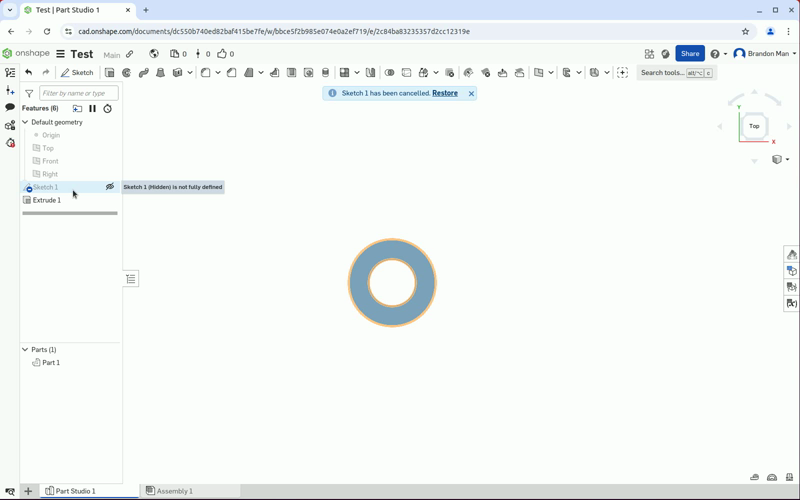
click(73, 189)
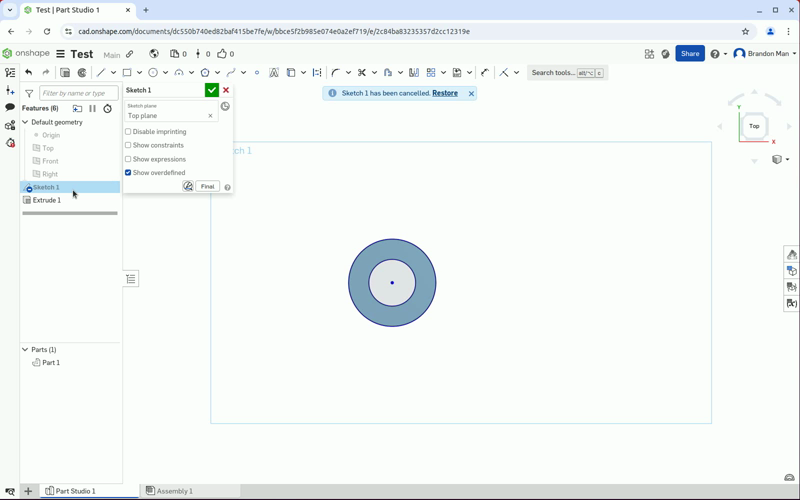
mouse_move(229, 92)
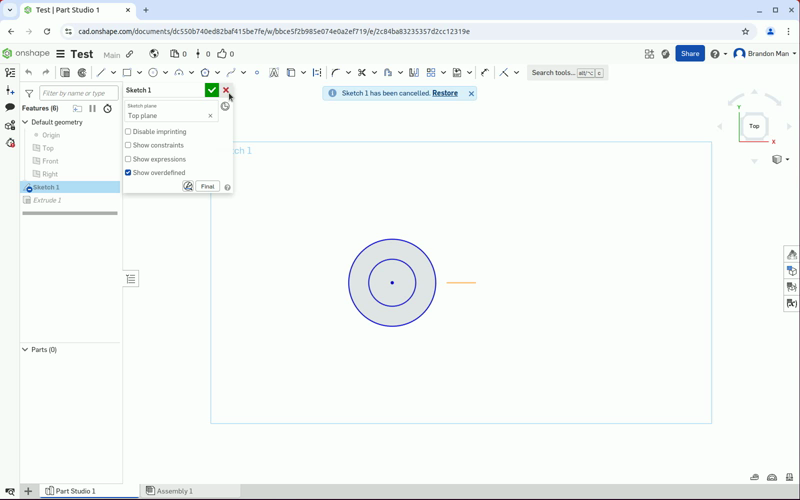
click(229, 92)
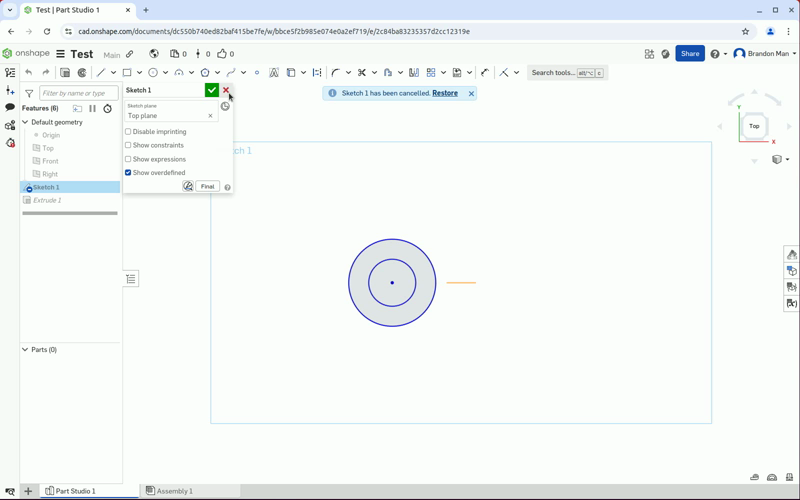
key(shift+s)
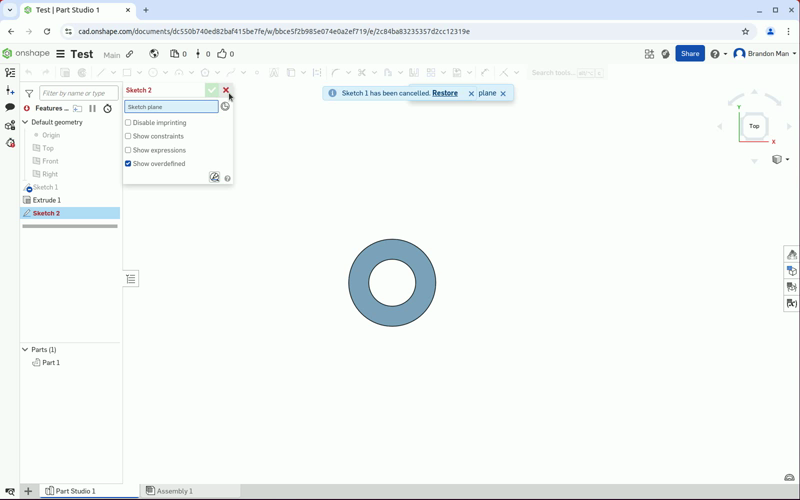
mouse_move(73, 150)
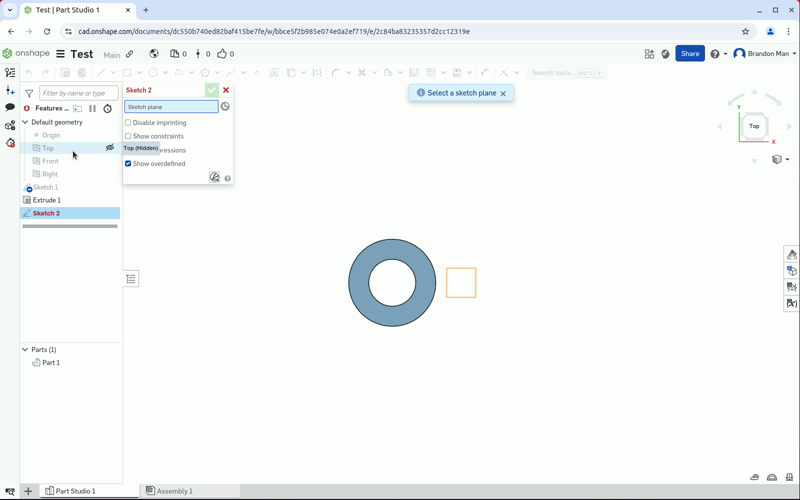
click(73, 150)
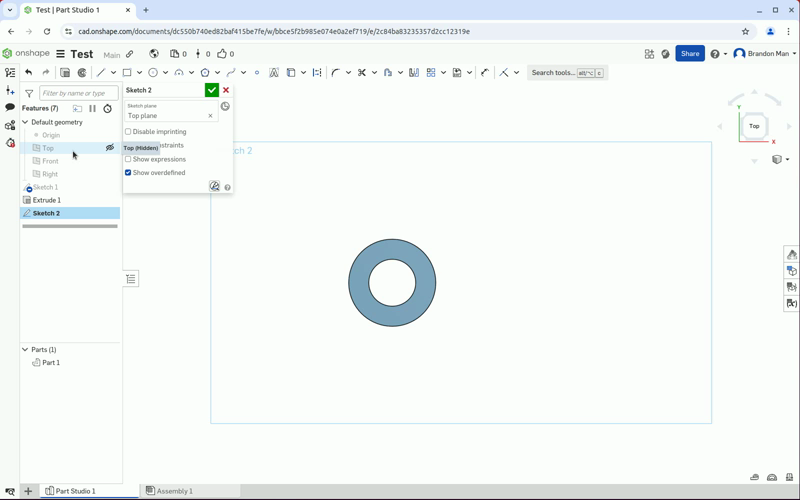
mouse_move(73, 352)
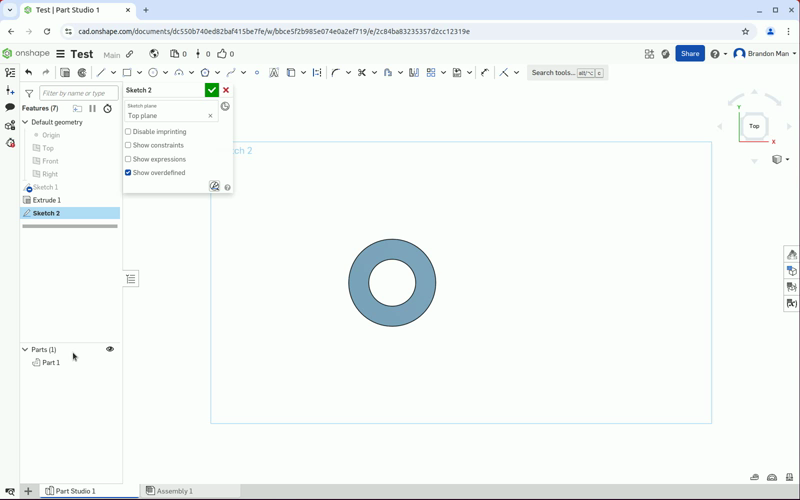
key(y)
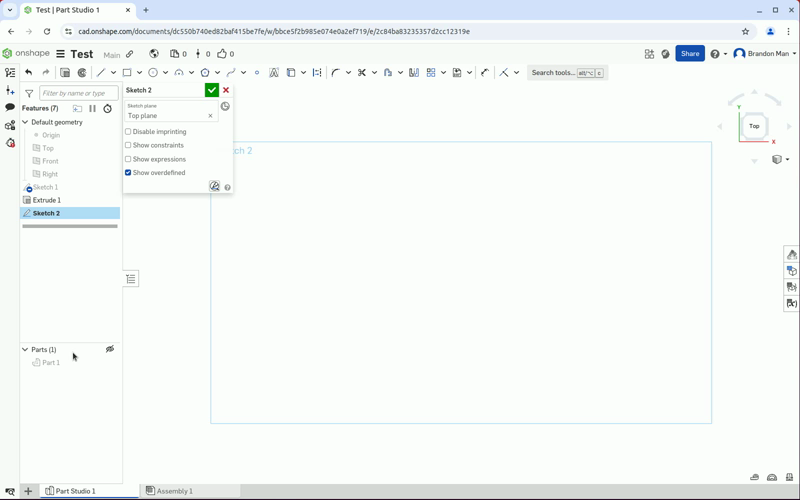
key(l)
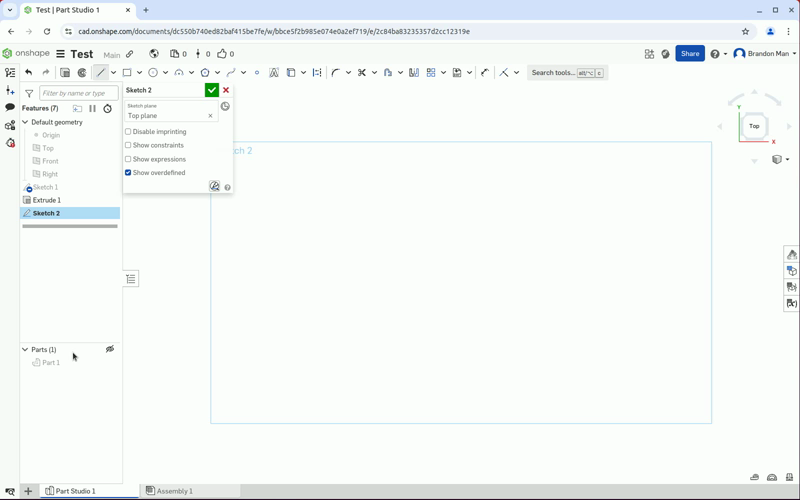
key_down(shift)
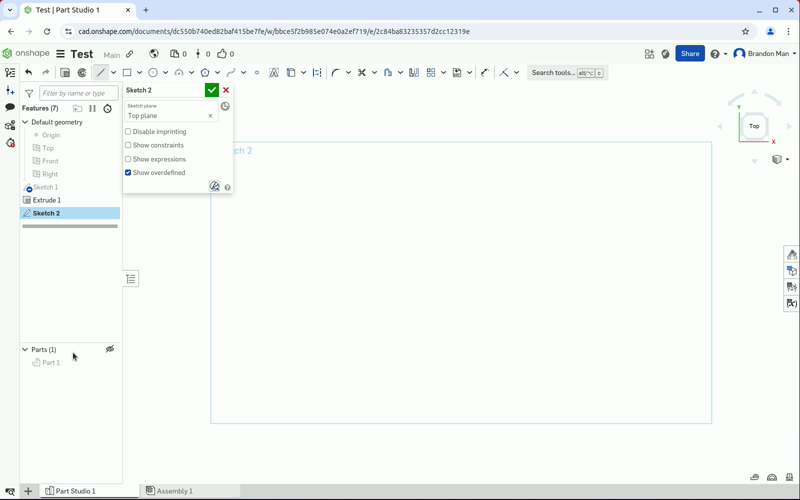
mouse_move(391, 326)
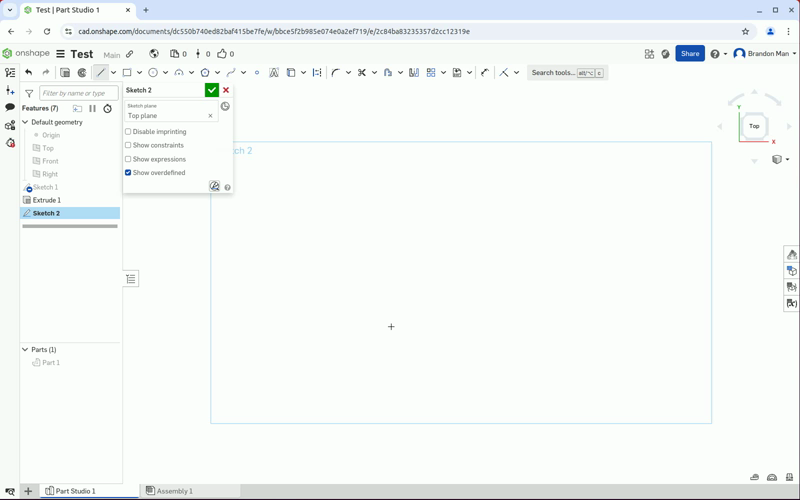
click(391, 326)
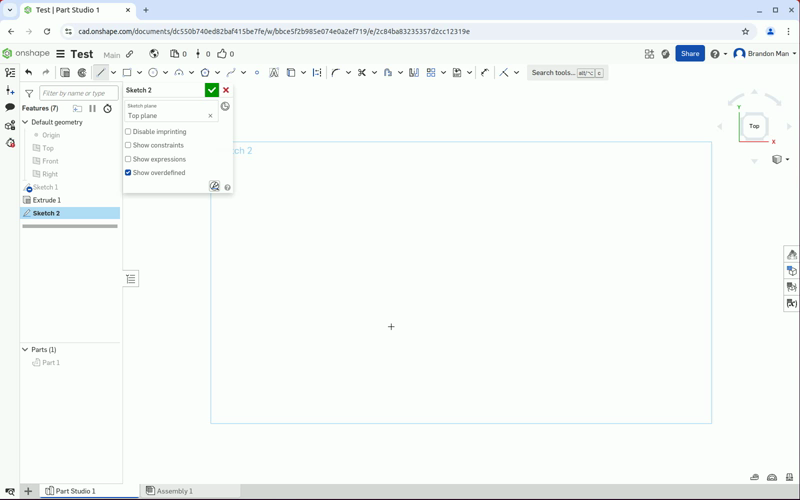
key_up(shift)
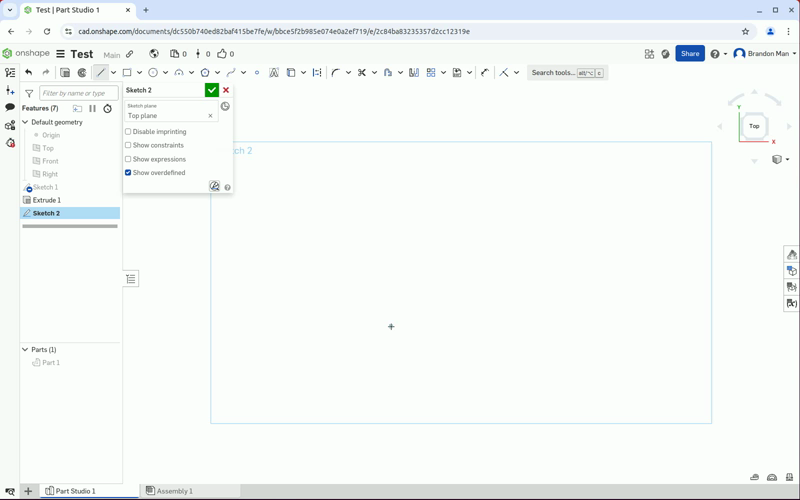
key_down(shift)
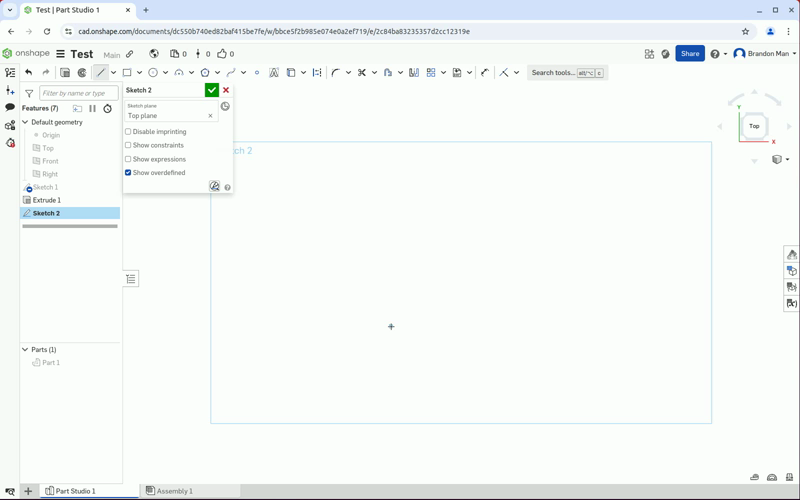
mouse_move(529, 324)
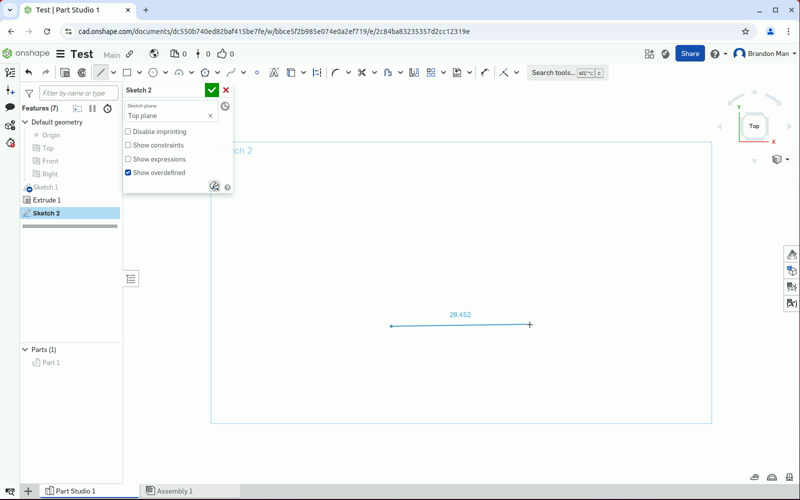
click(529, 324)
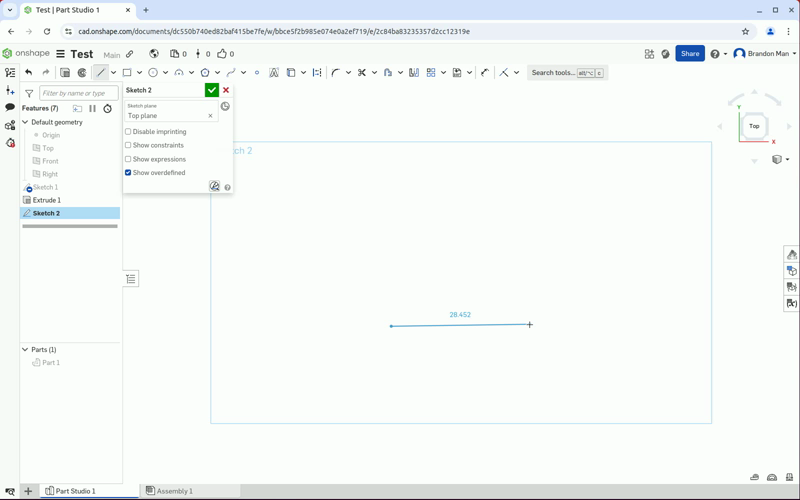
key_up(shift)
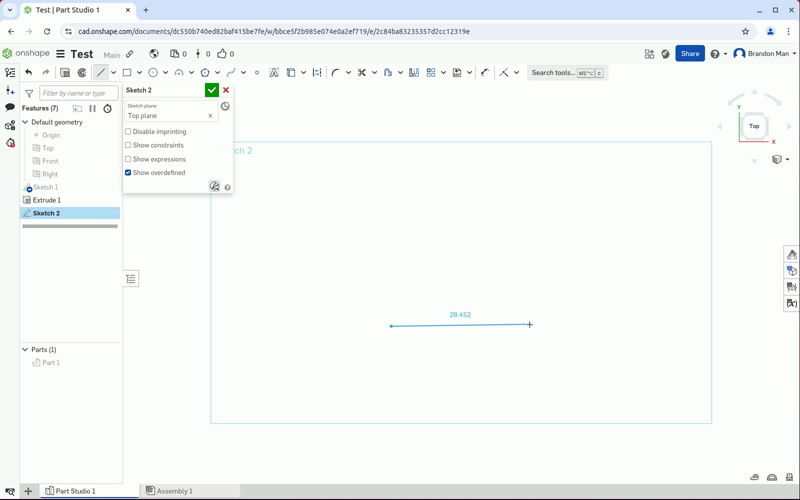
key(esc)
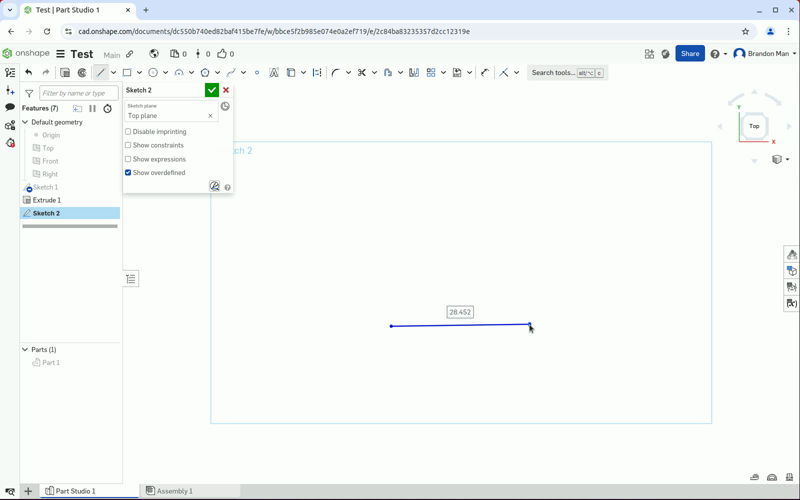
key(a)
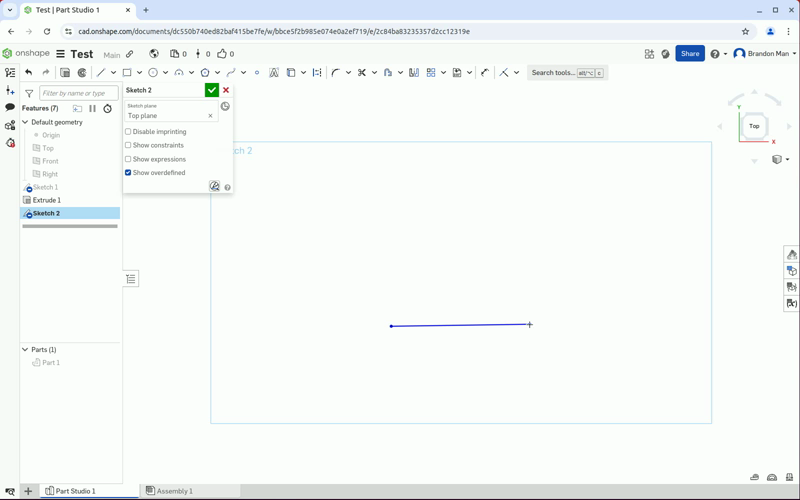
mouse_move(529, 324)
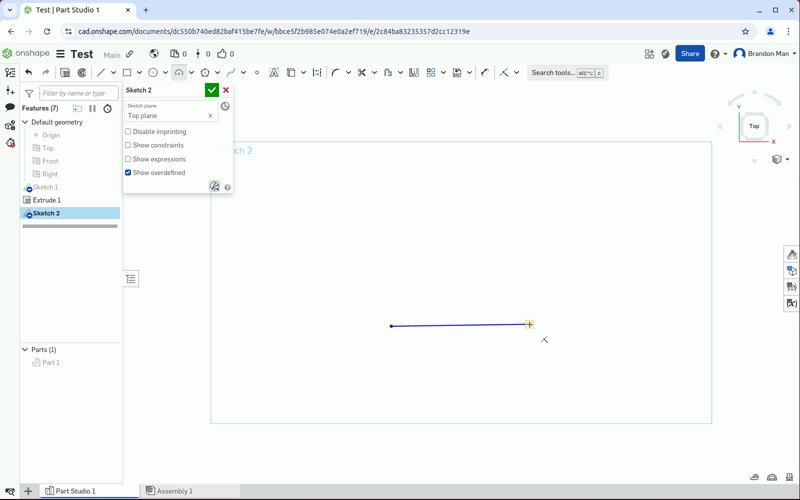
click(529, 324)
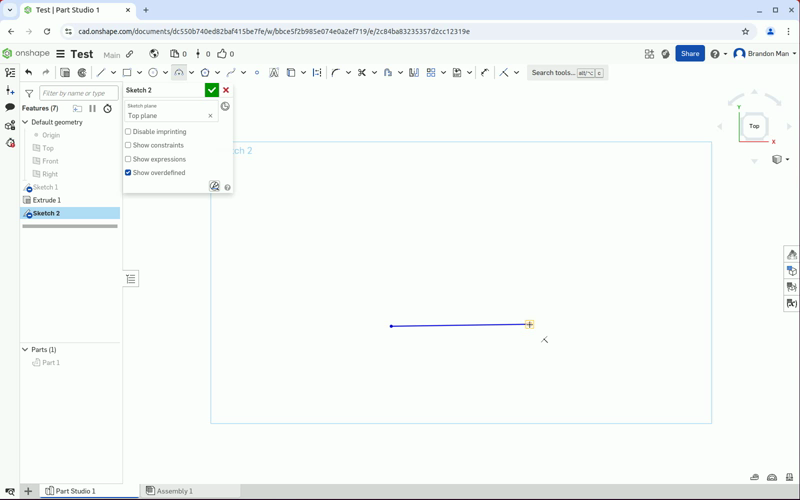
key_down(shift)
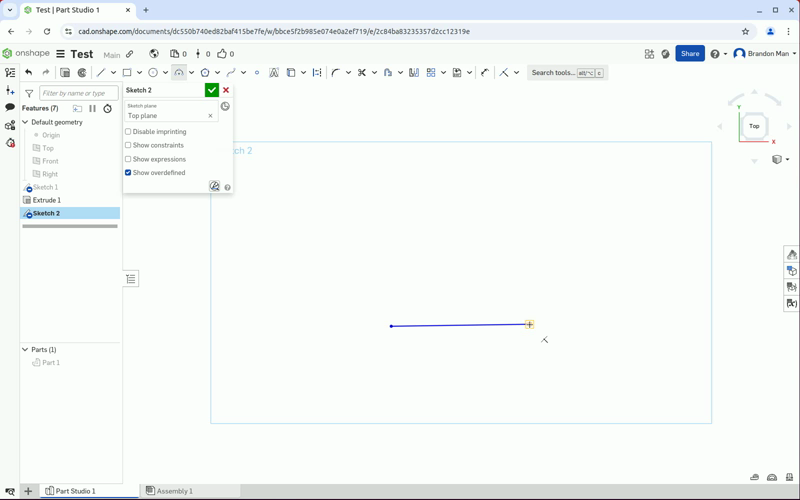
mouse_move(529, 241)
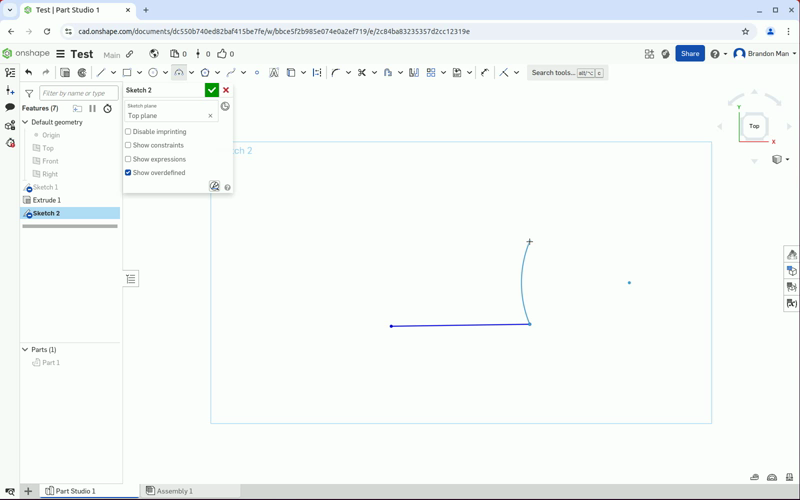
click(529, 241)
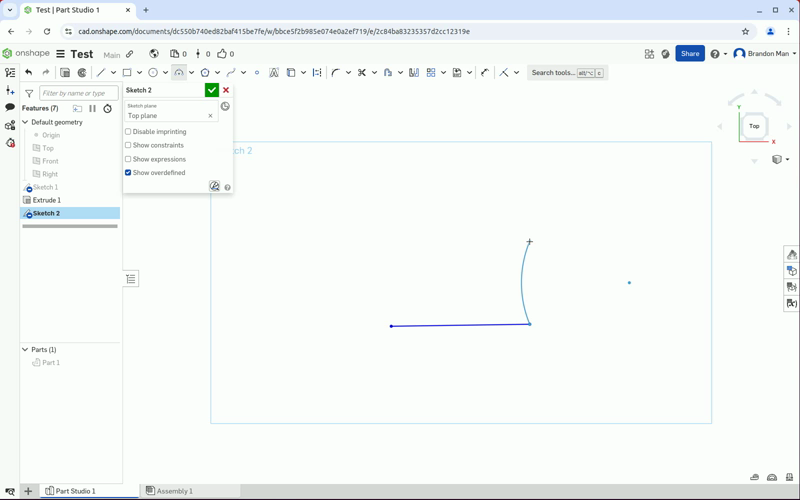
mouse_move(570, 282)
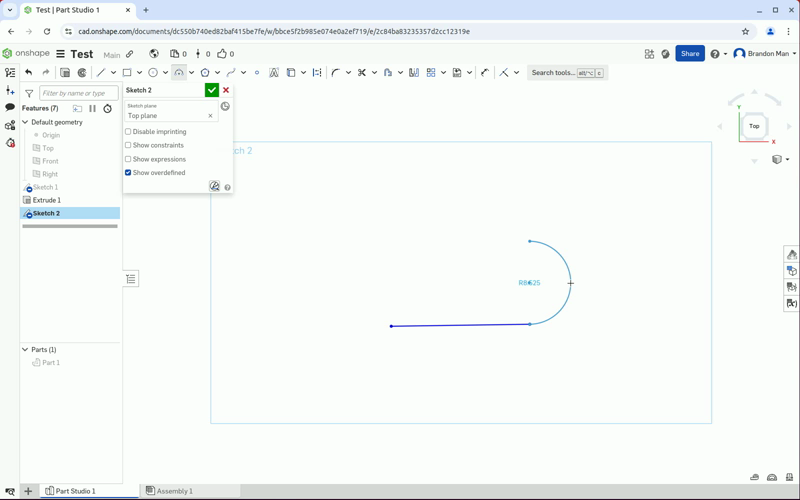
click(570, 282)
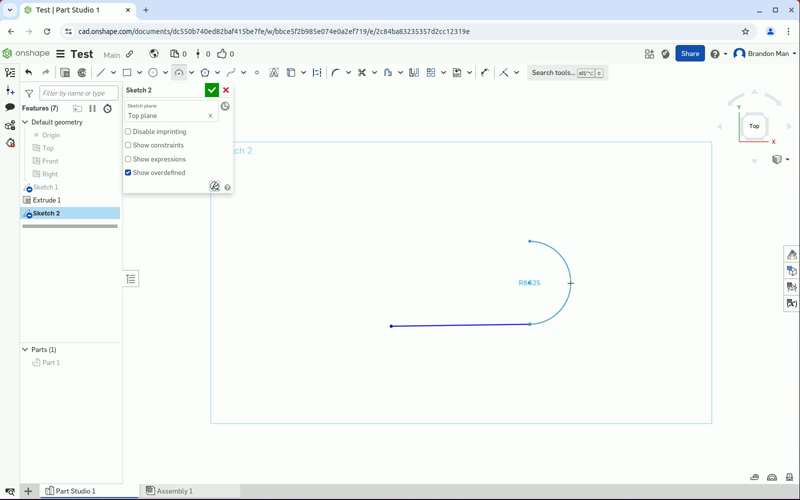
key_up(shift)
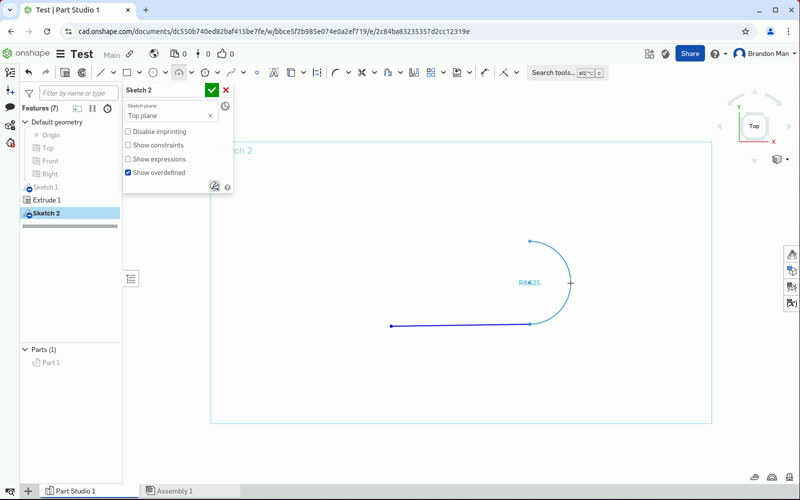
key(esc)
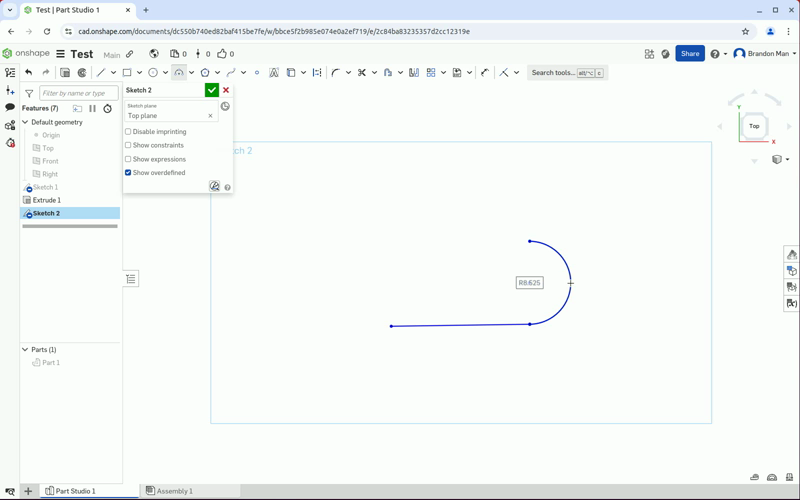
key(l)
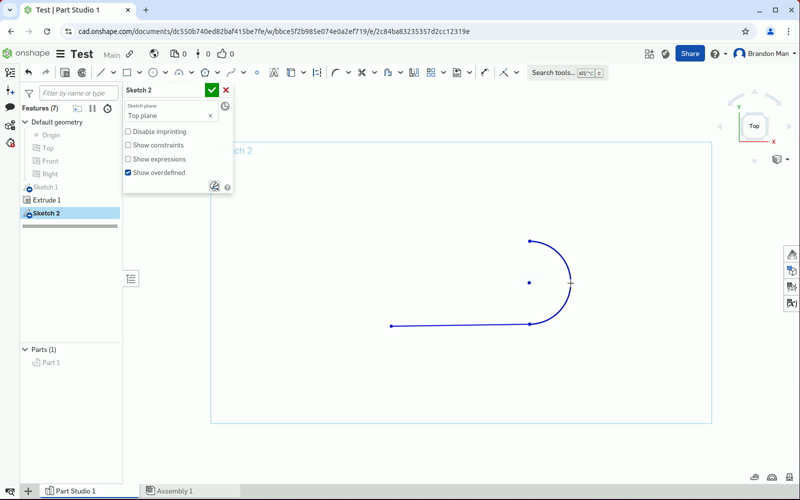
mouse_move(529, 241)
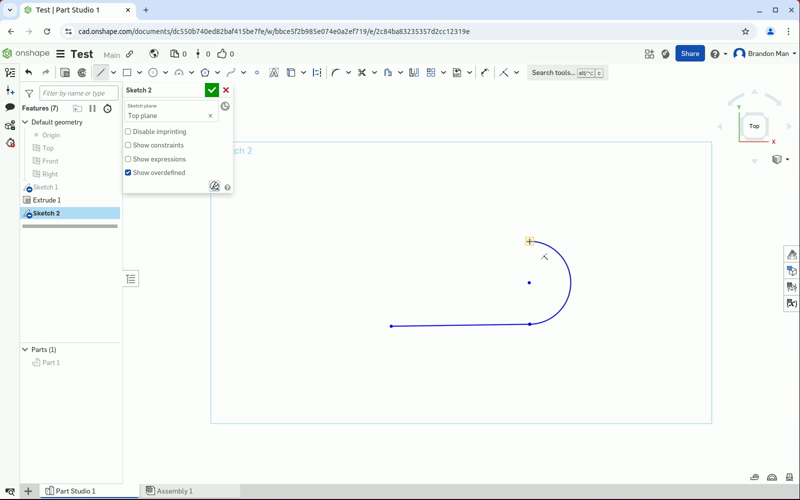
click(529, 241)
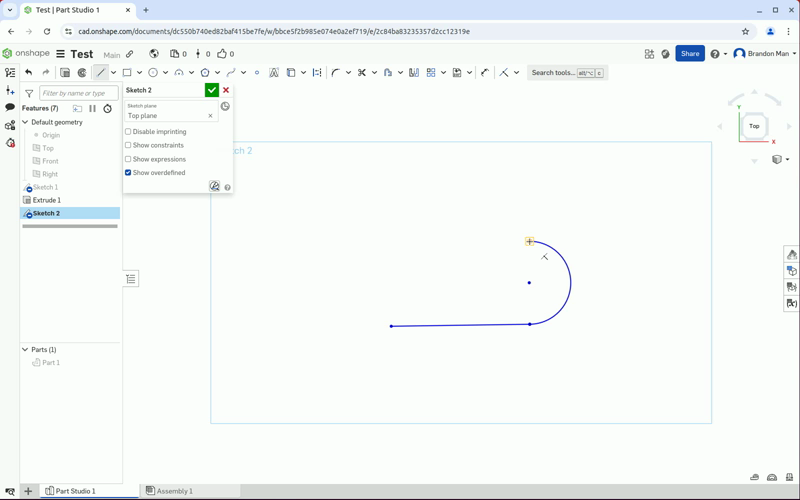
key_down(shift)
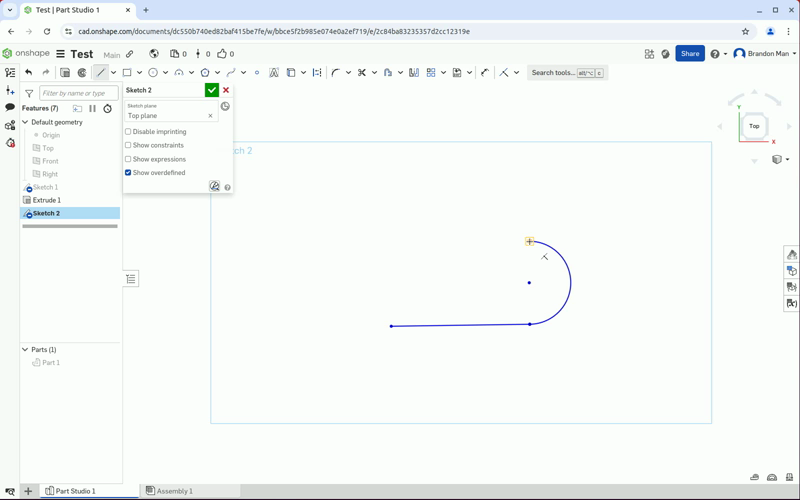
mouse_move(391, 241)
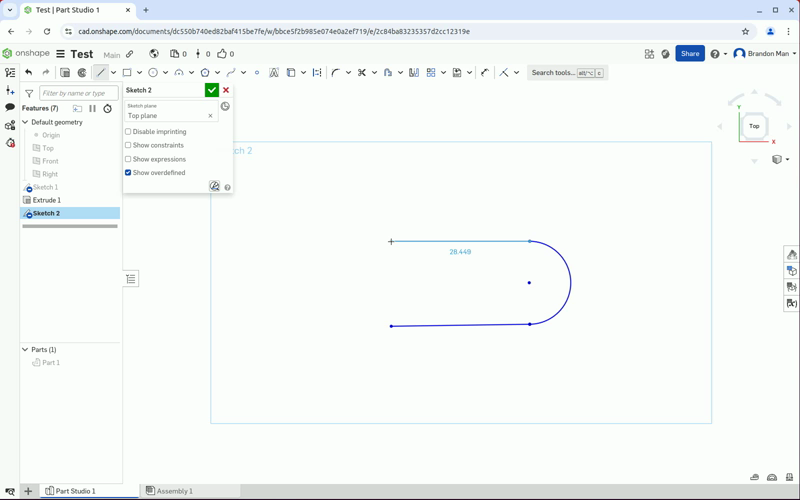
click(391, 241)
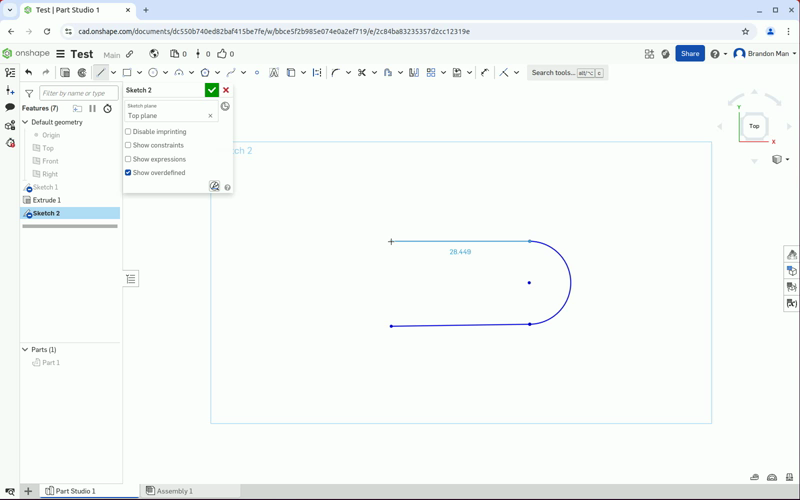
key_up(shift)
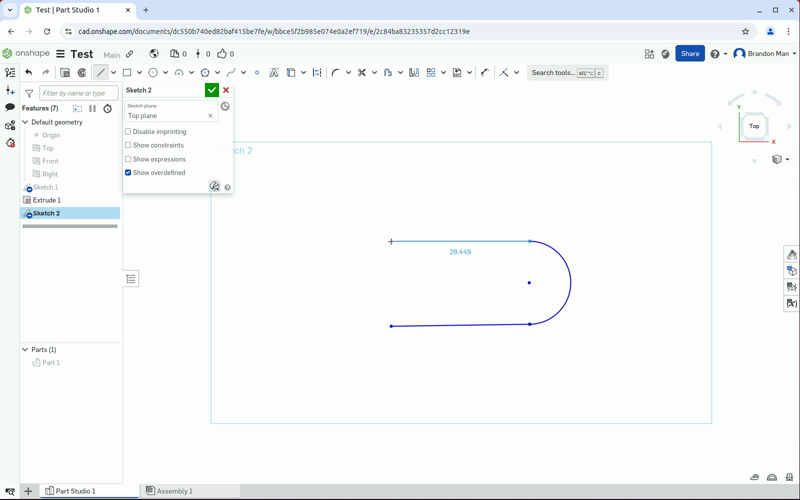
key(esc)
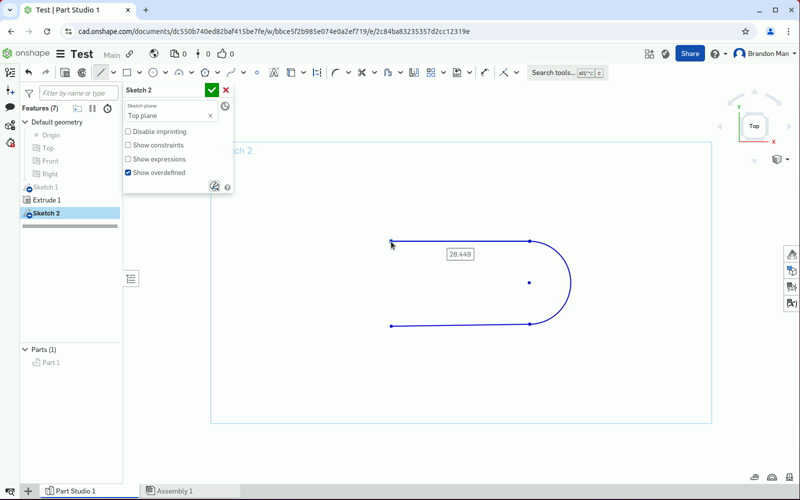
key(a)
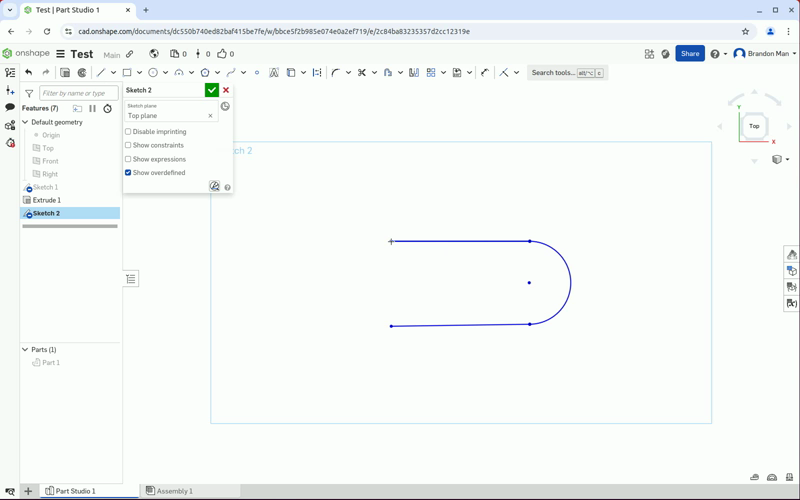
mouse_move(391, 241)
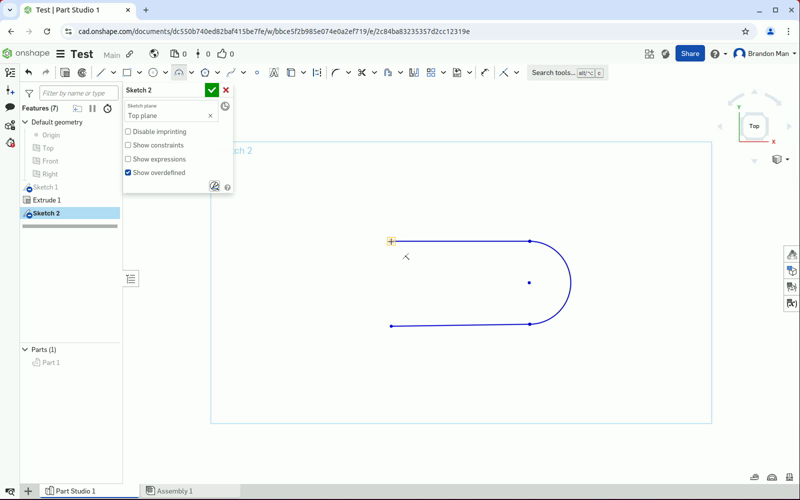
click(391, 241)
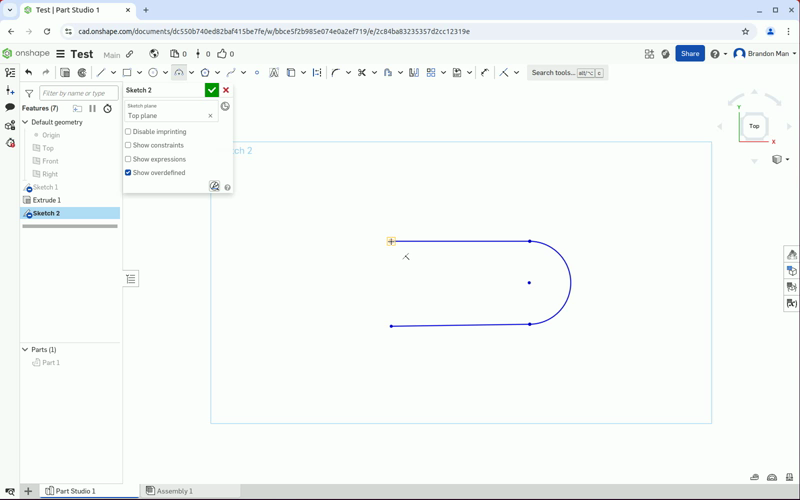
mouse_move(391, 326)
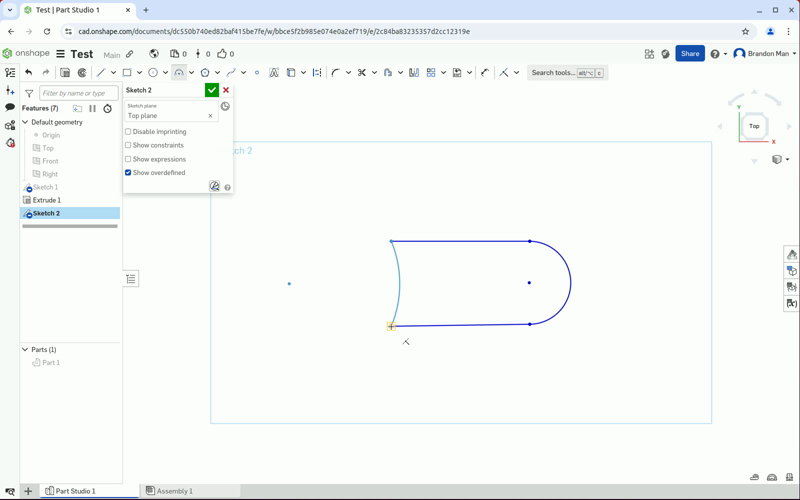
click(391, 326)
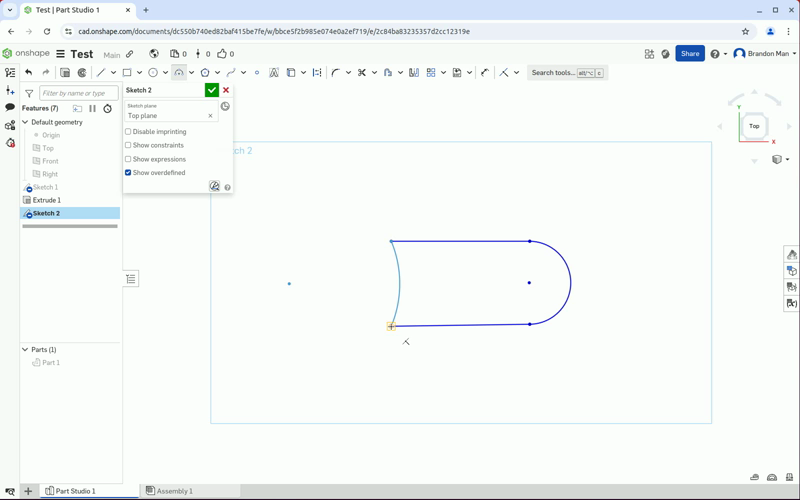
key_down(shift)
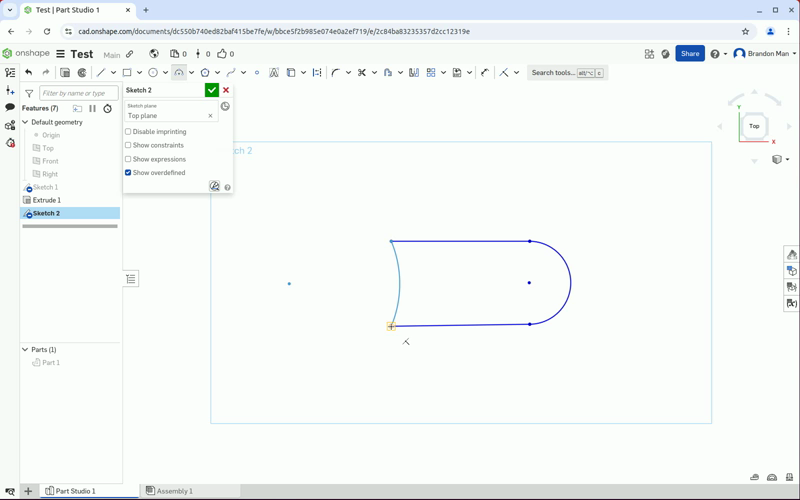
mouse_move(433, 283)
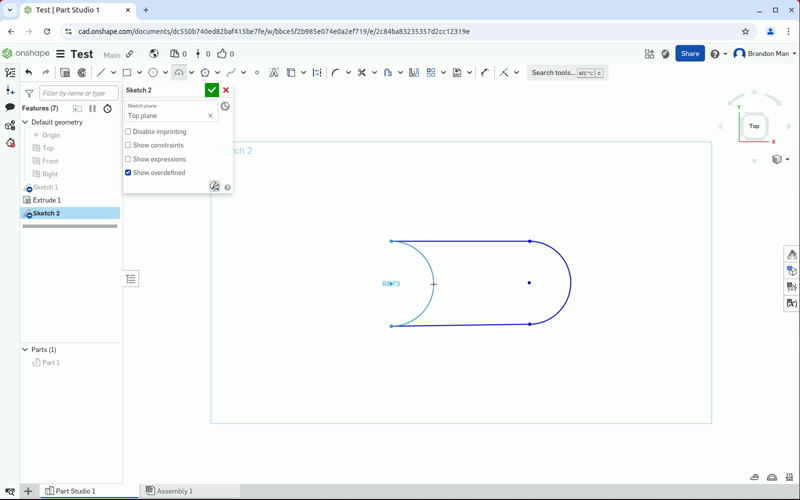
click(433, 283)
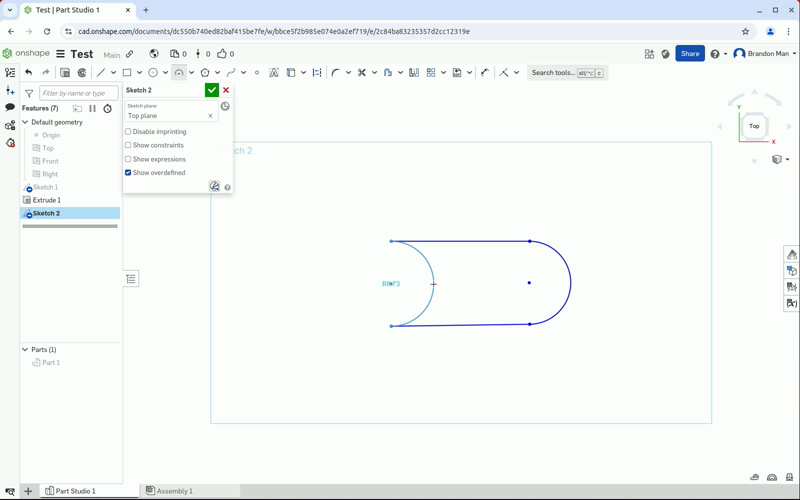
key_up(shift)
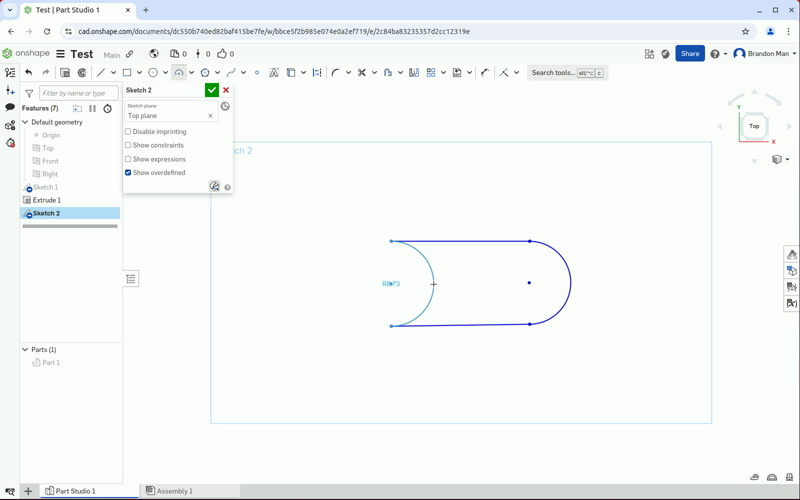
key(esc)
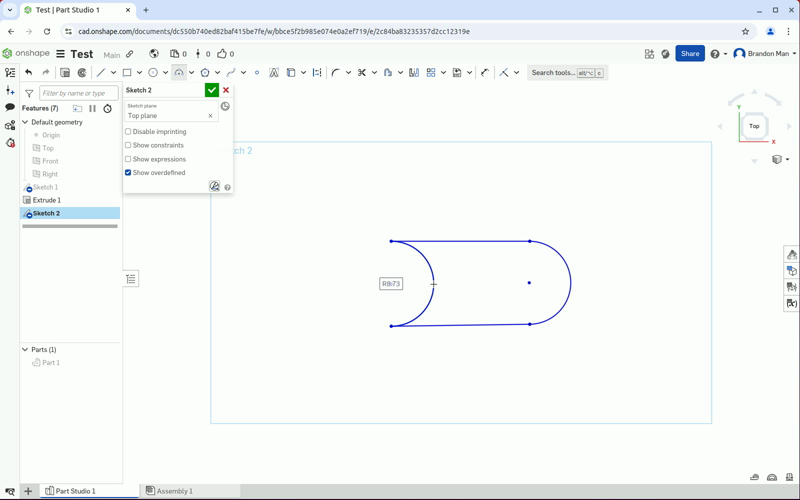
key(c)
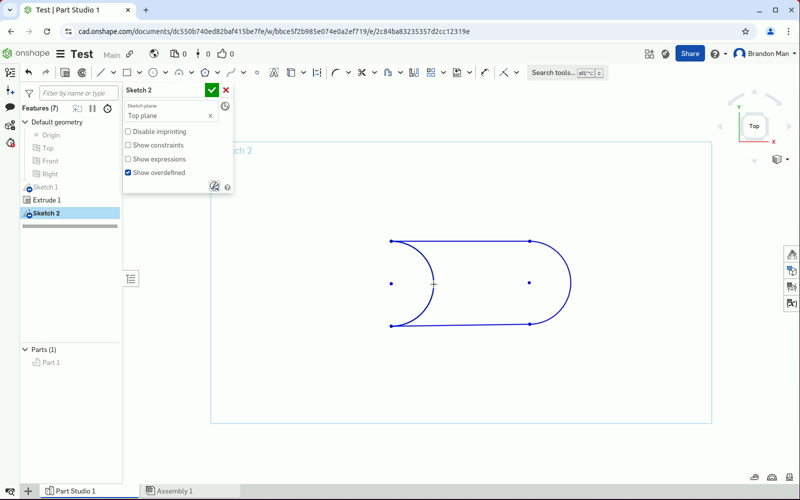
key_down(shift)
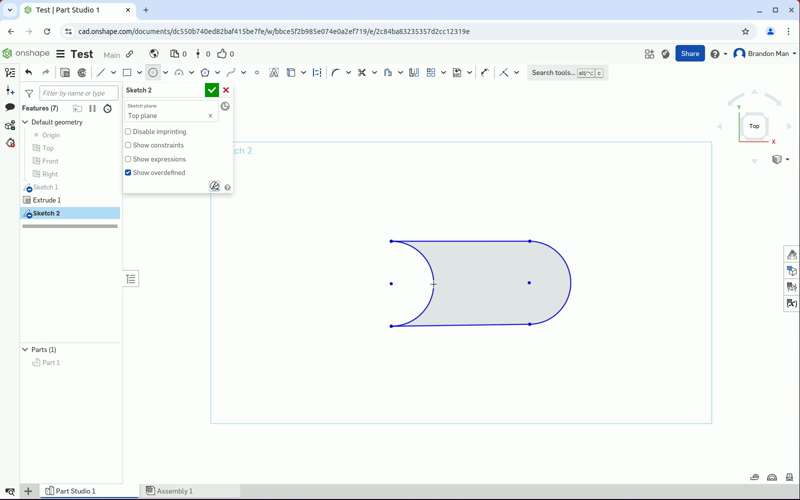
mouse_move(529, 282)
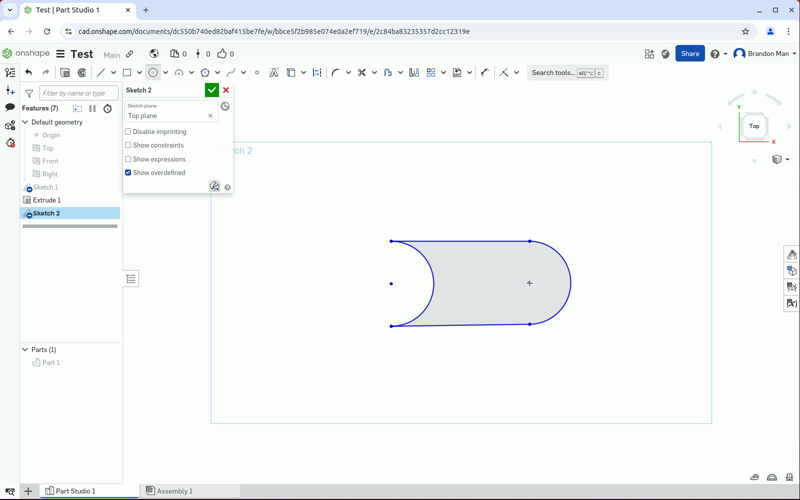
scroll(6)
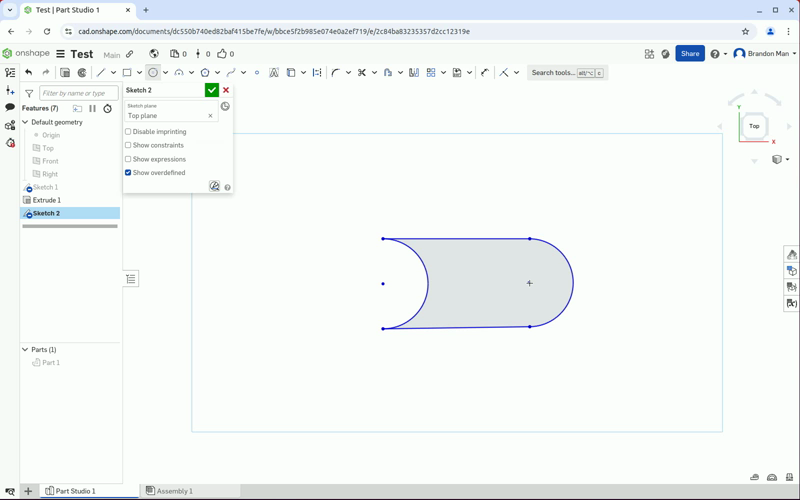
scroll(6)
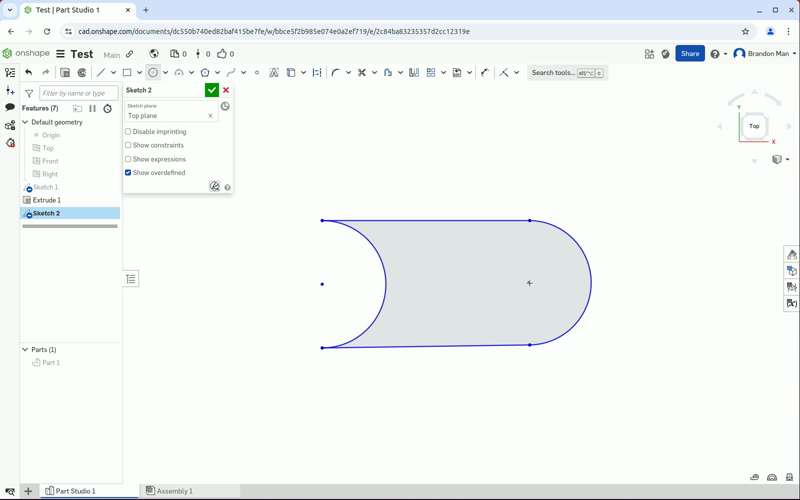
scroll(6)
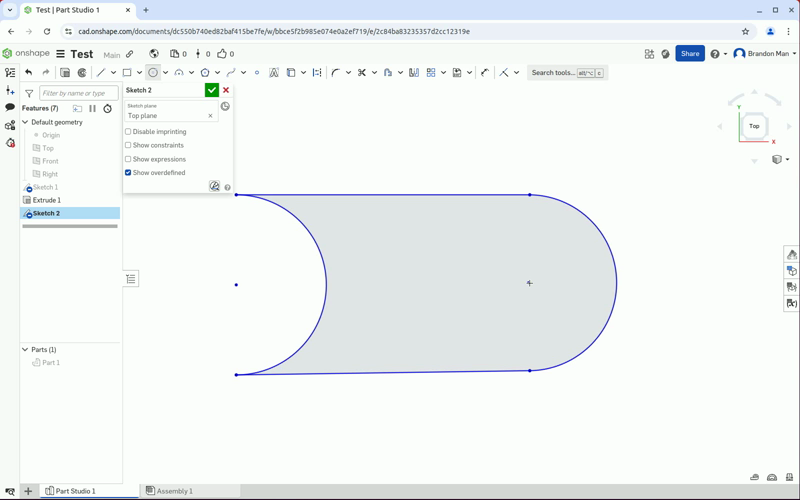
scroll(6)
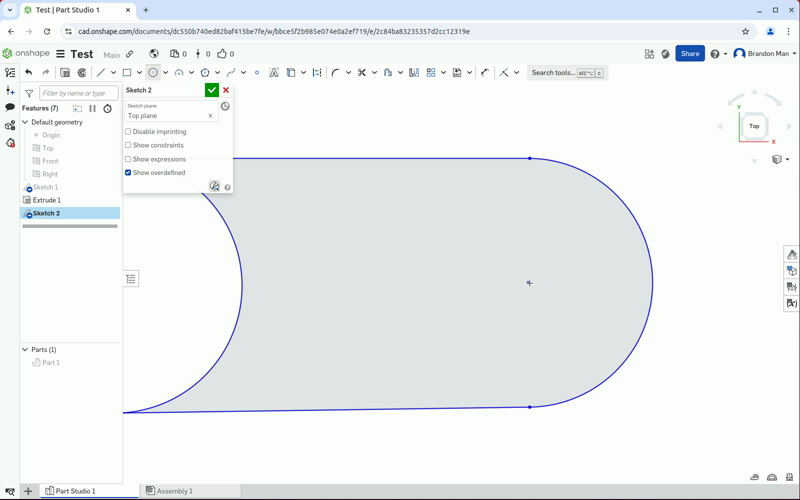
scroll(6)
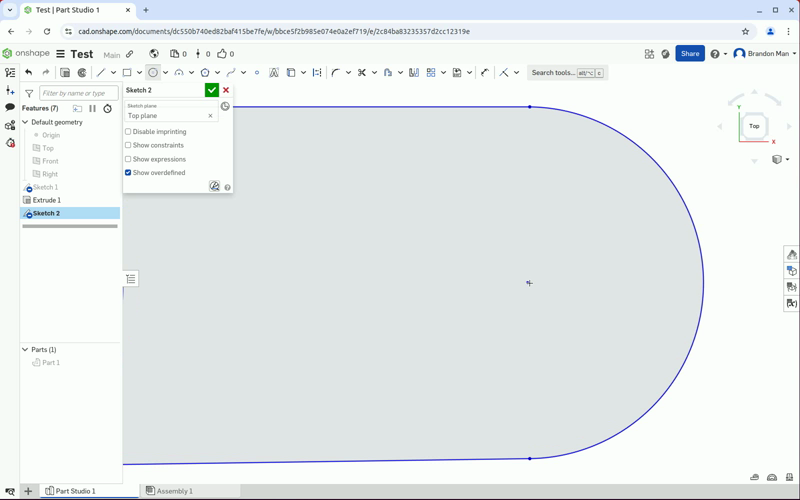
scroll(6)
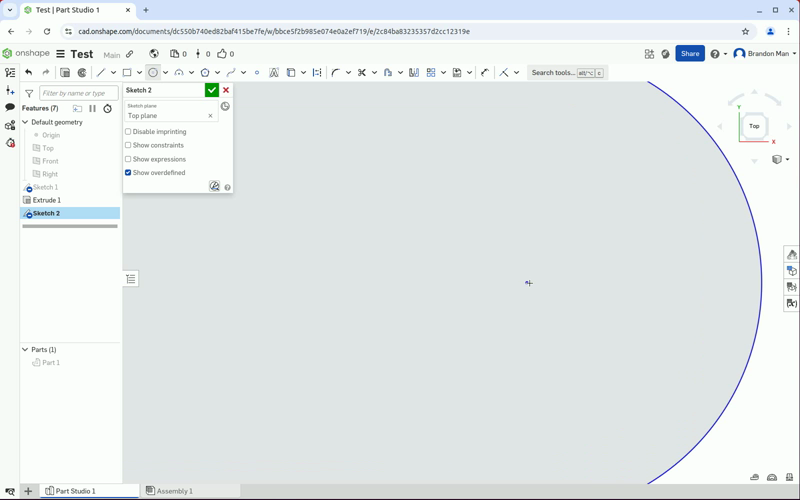
scroll(6)
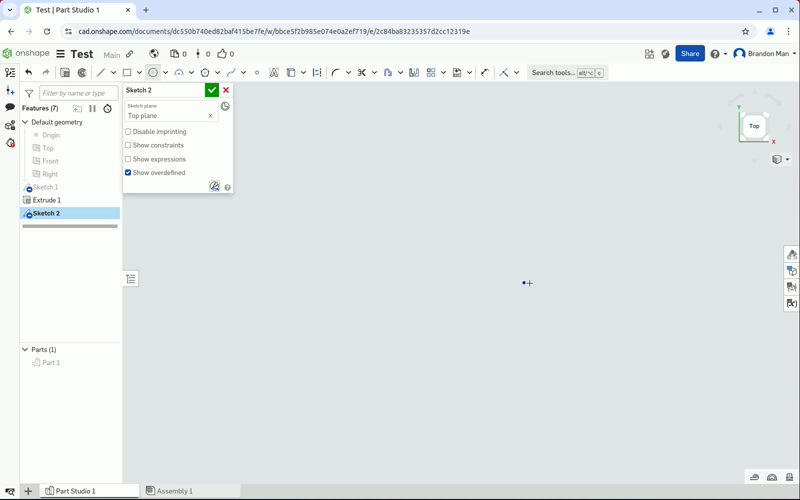
click(529, 282)
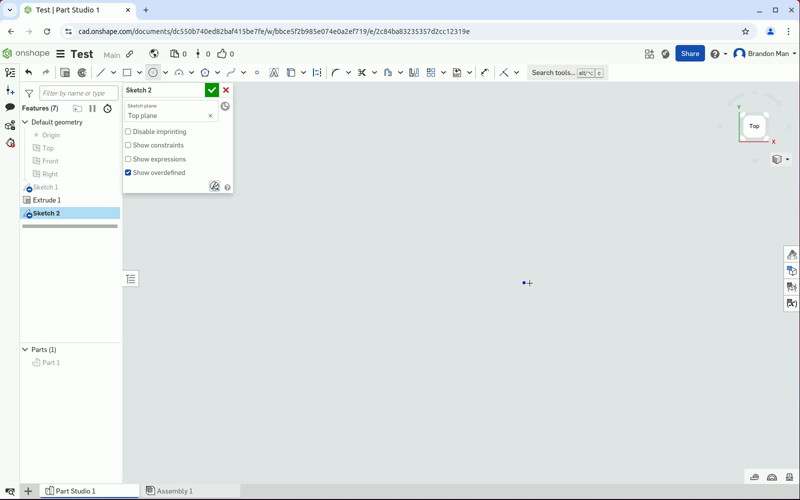
scroll(-6)
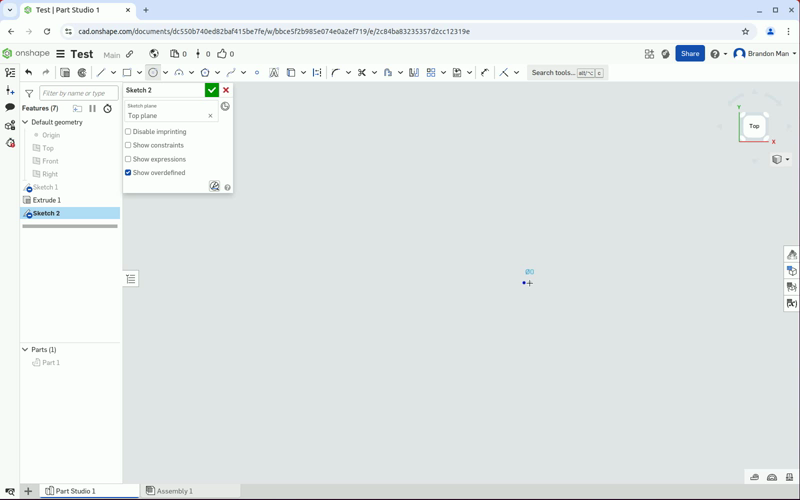
scroll(-6)
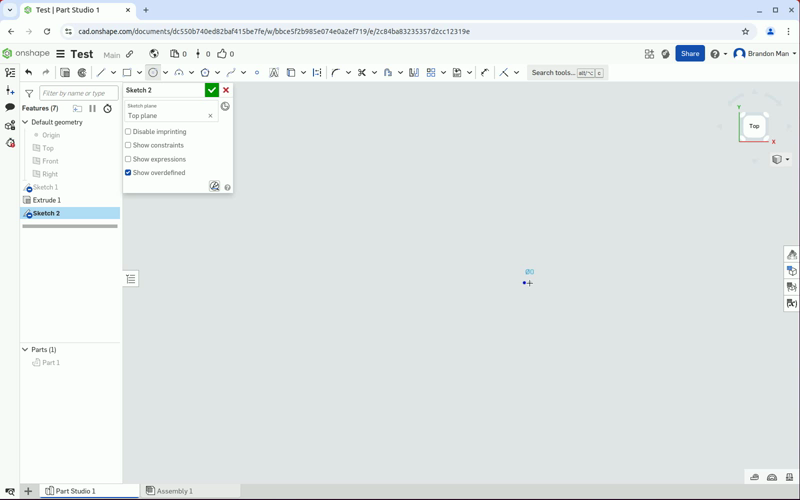
scroll(-6)
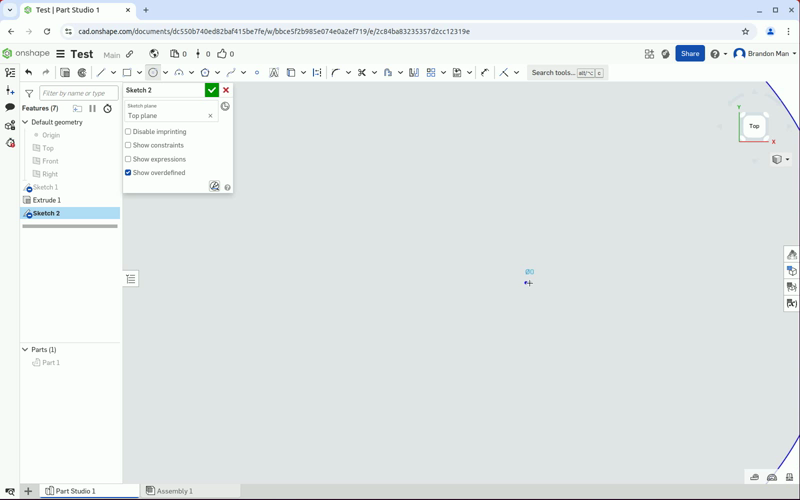
scroll(-6)
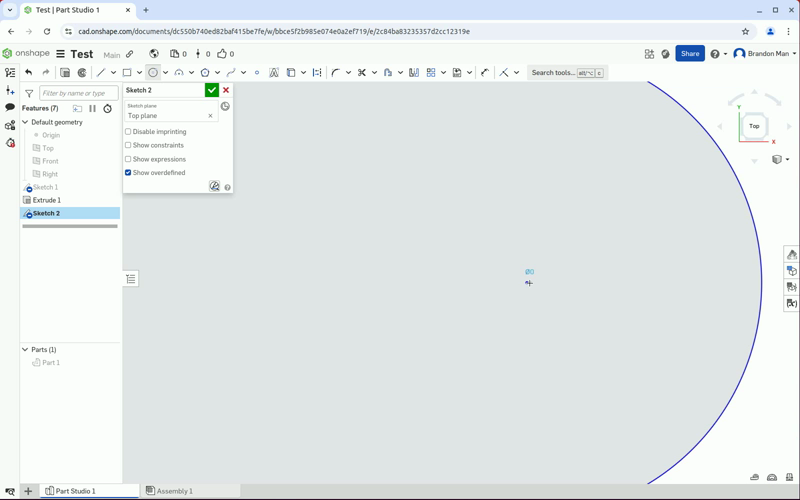
scroll(-6)
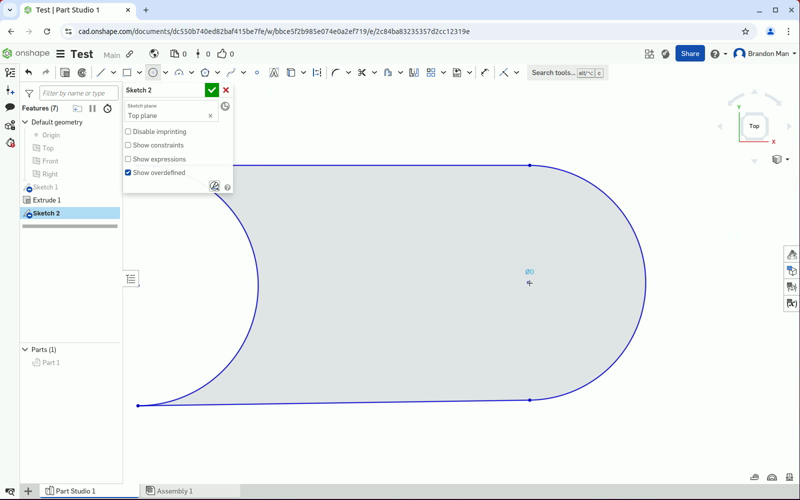
scroll(-6)
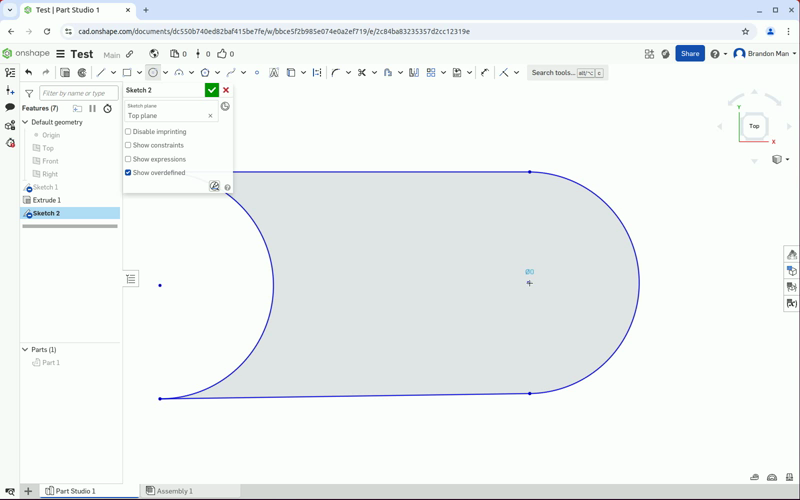
scroll(-6)
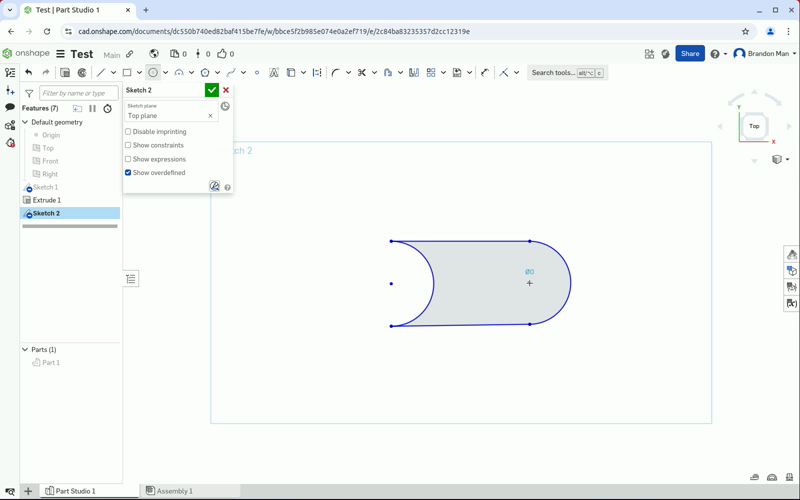
key_up(shift)
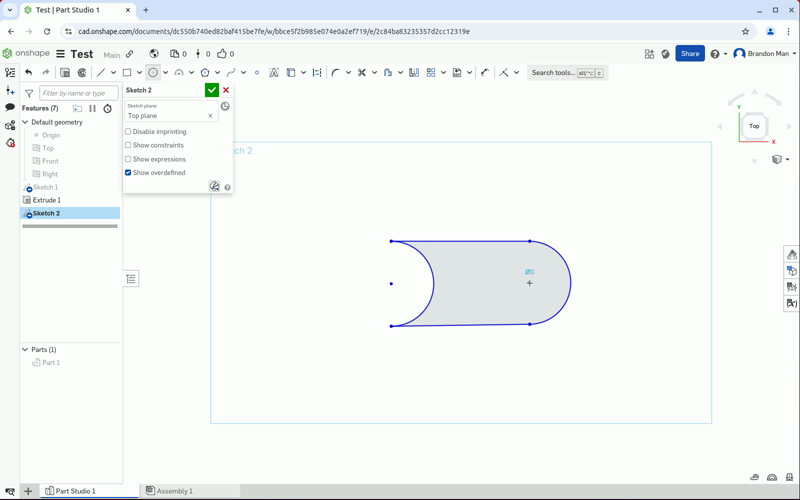
mouse_move(554, 282)
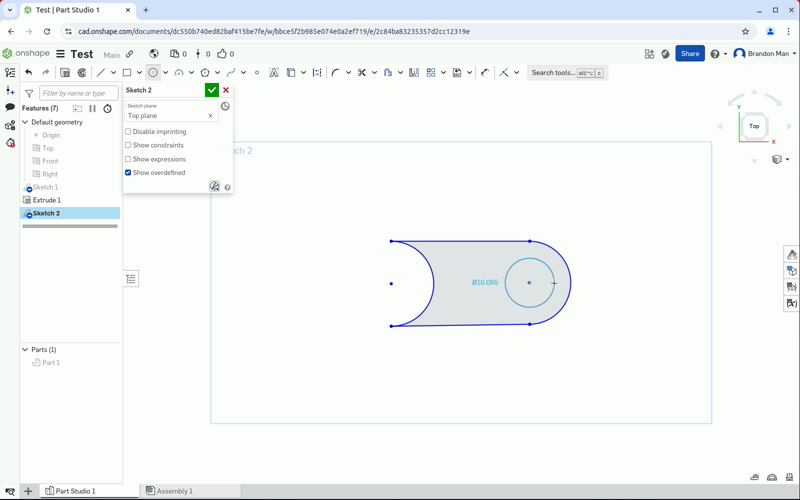
click(554, 282)
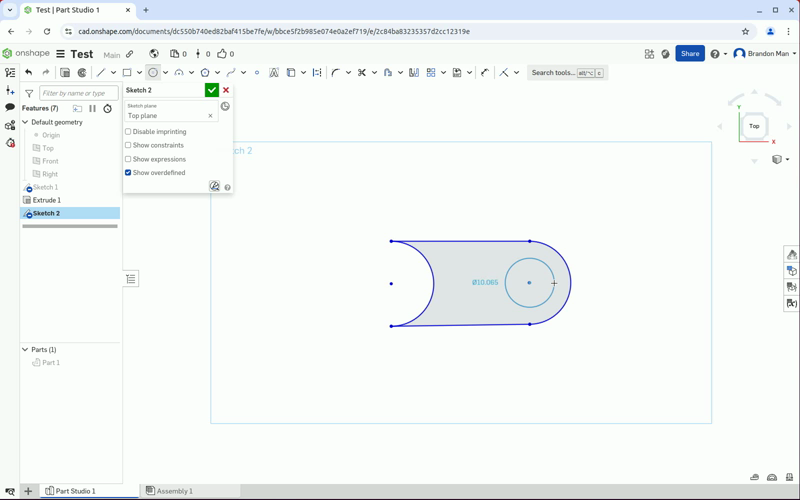
key(esc)
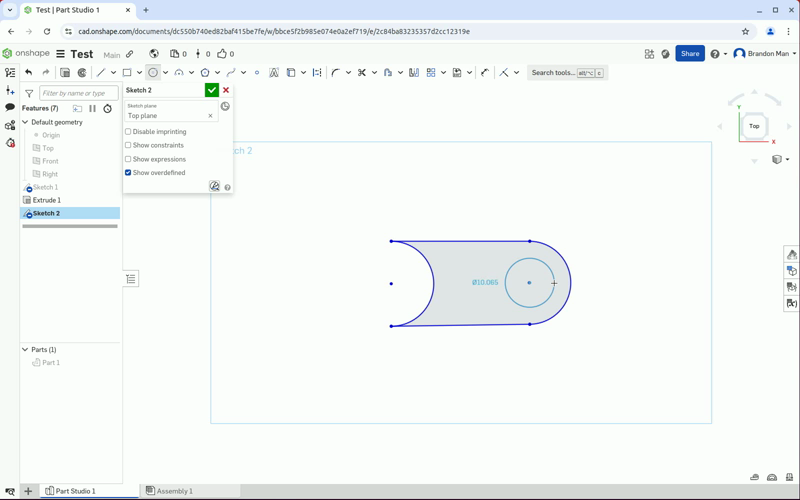
mouse_move(493, 266)
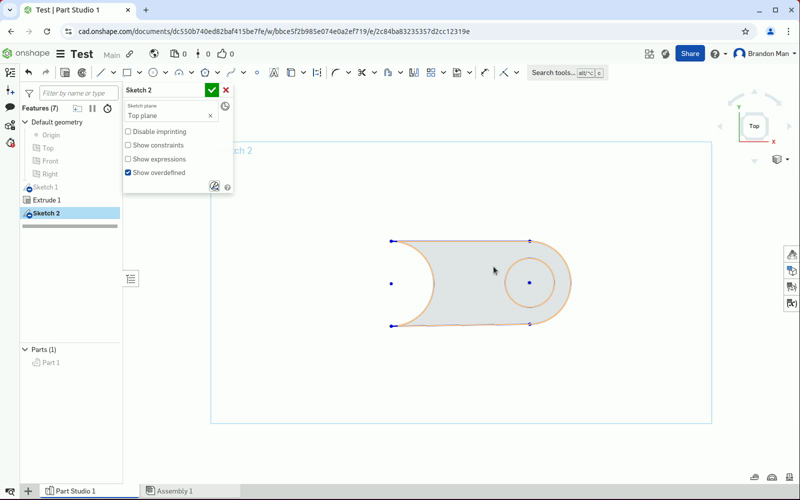
click(493, 266)
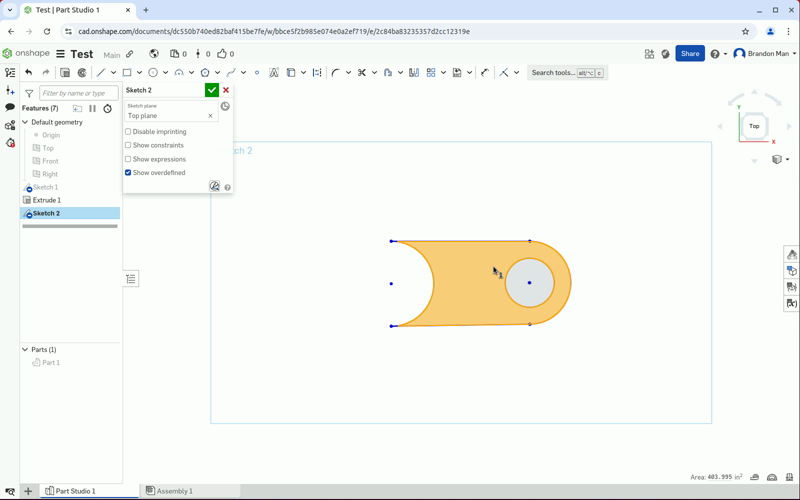
mouse_move(73, 352)
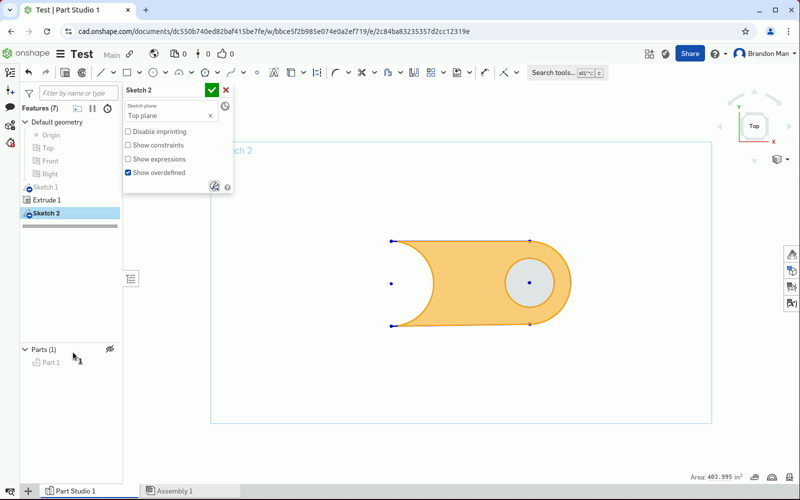
key(shift+y)
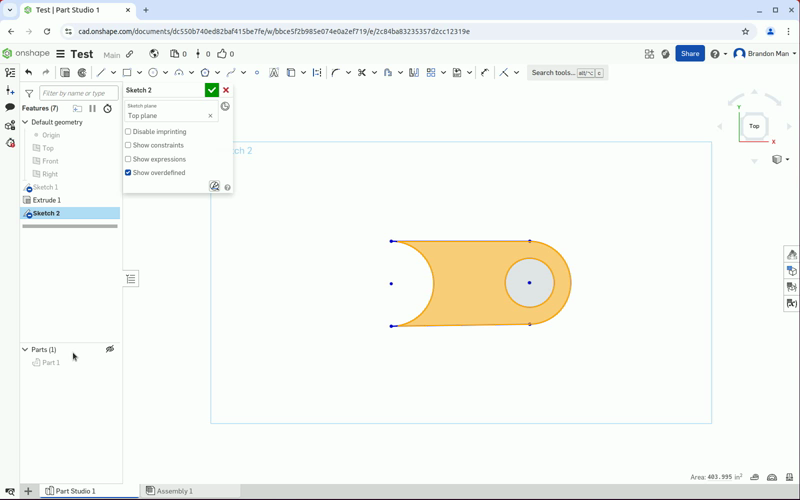
key(shift+e)
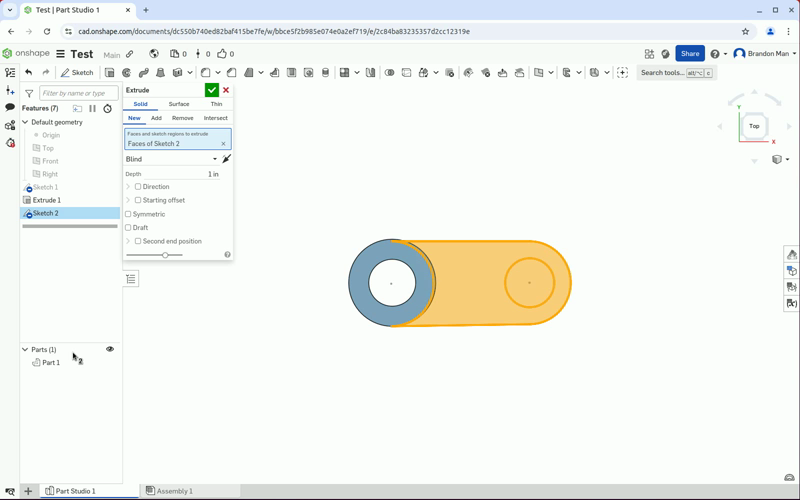
mouse_move(143, 106)
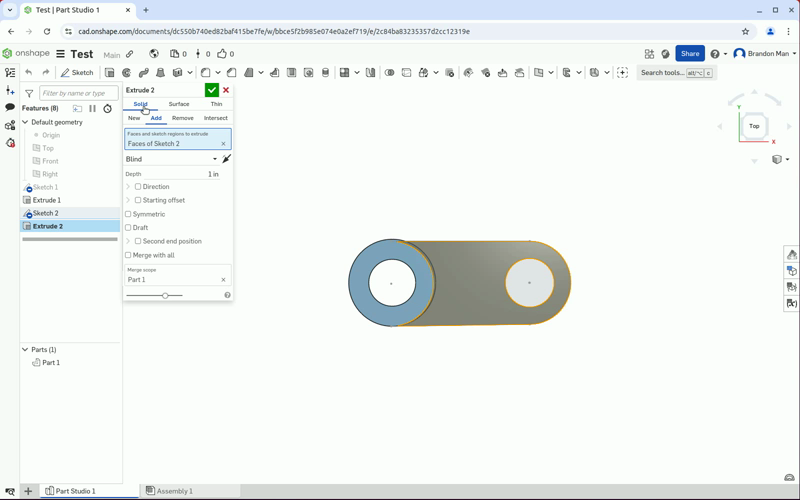
click(143, 106)
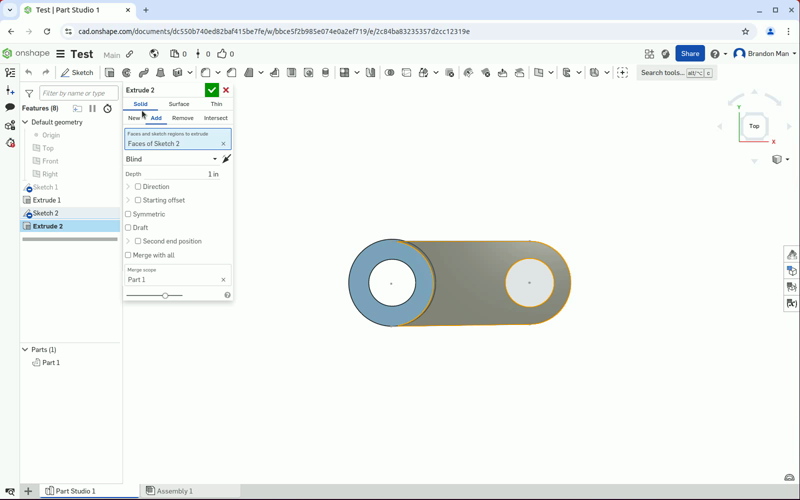
mouse_move(137, 120)
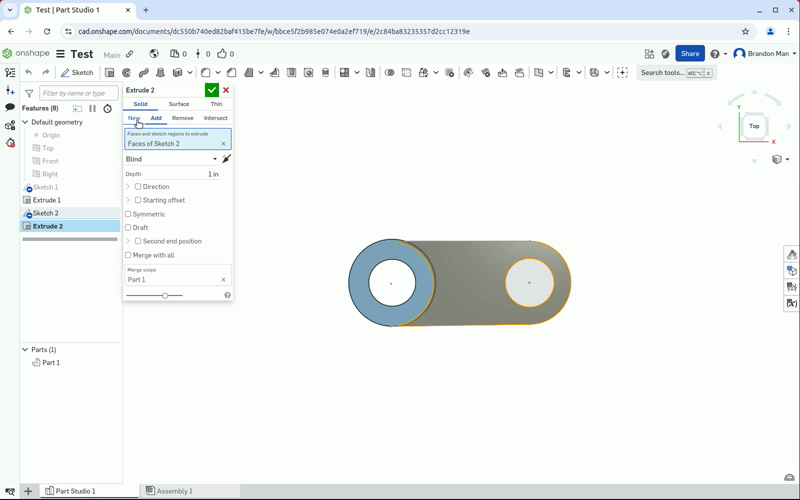
click(137, 120)
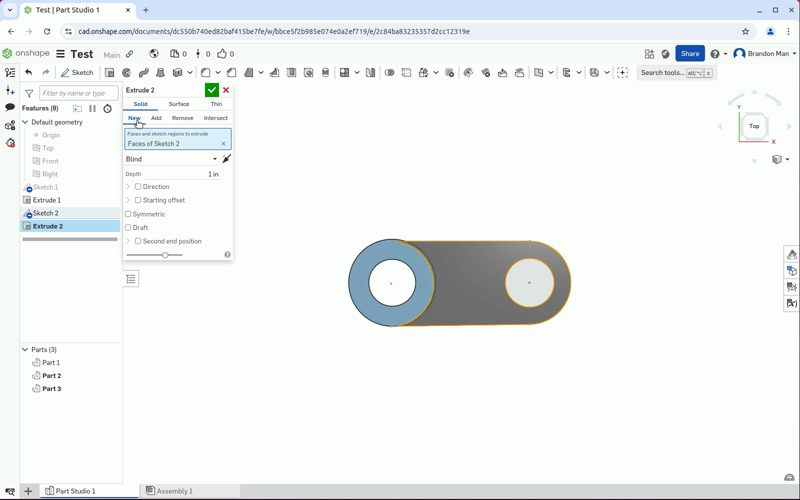
key(tab, 4)
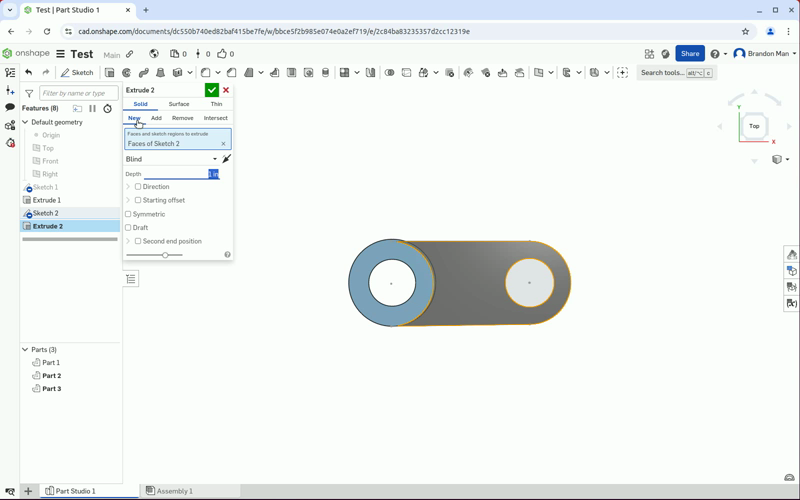
text(7.703)
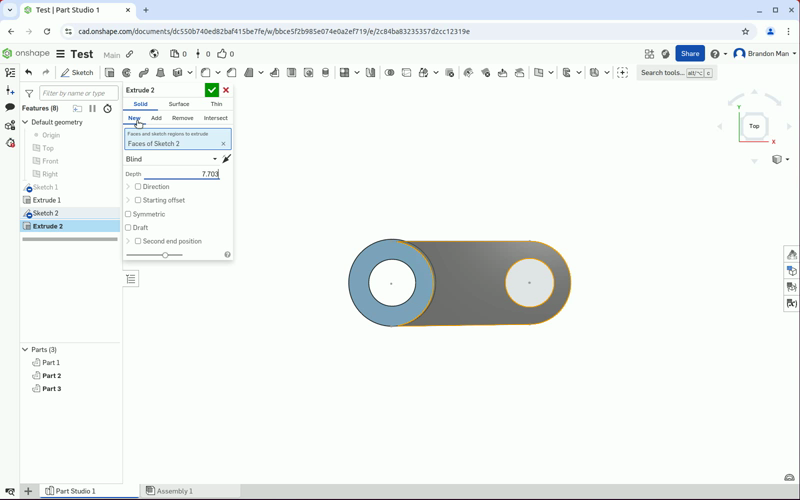
key(enter)
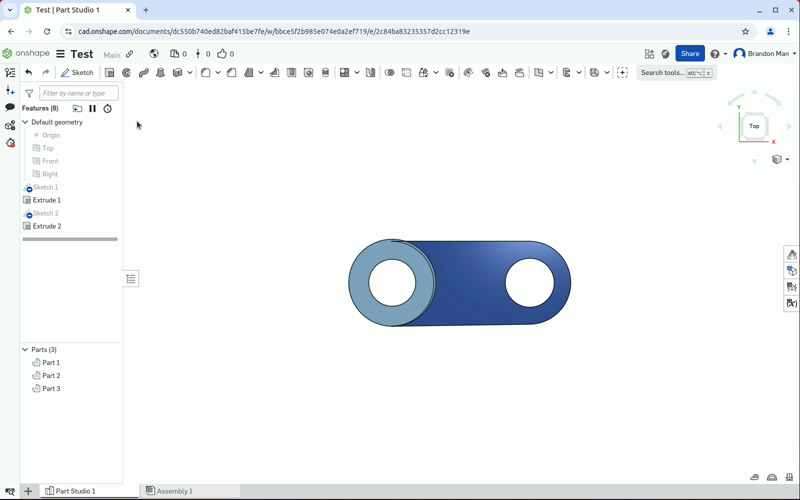
key(shift+h)
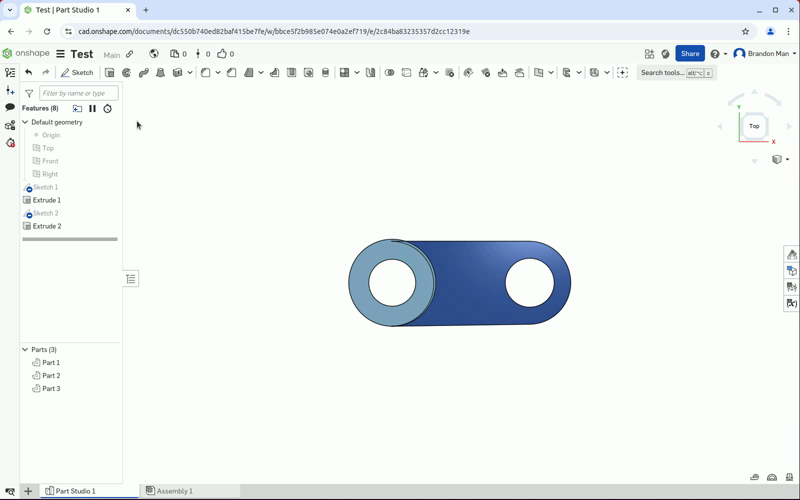
key(shift+h)
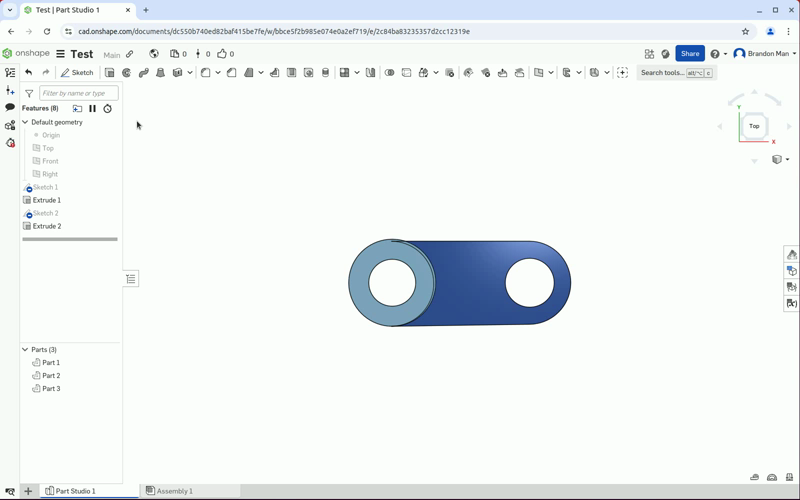
mouse_move(73, 189)
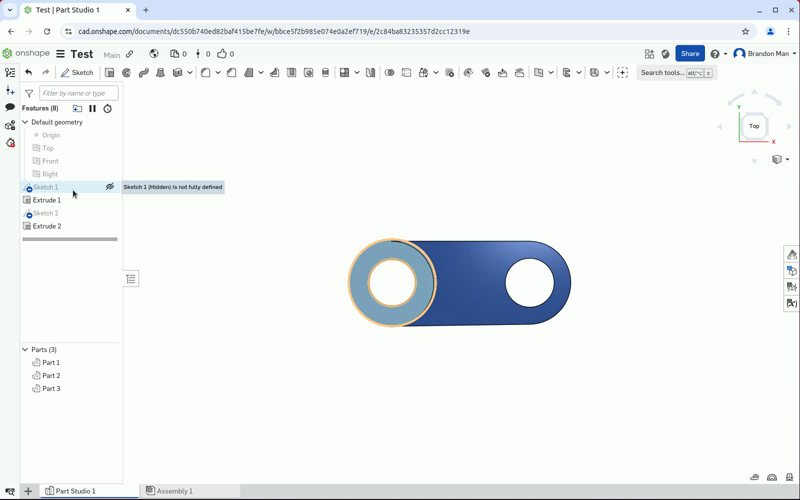
click(73, 189)
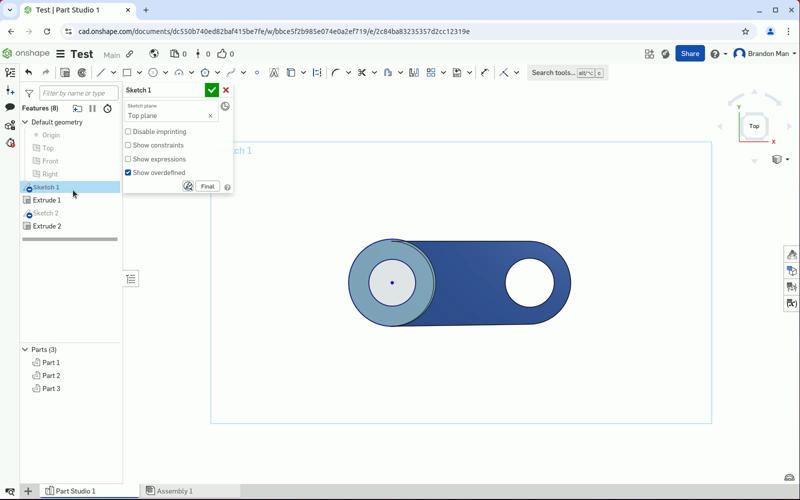
mouse_move(229, 92)
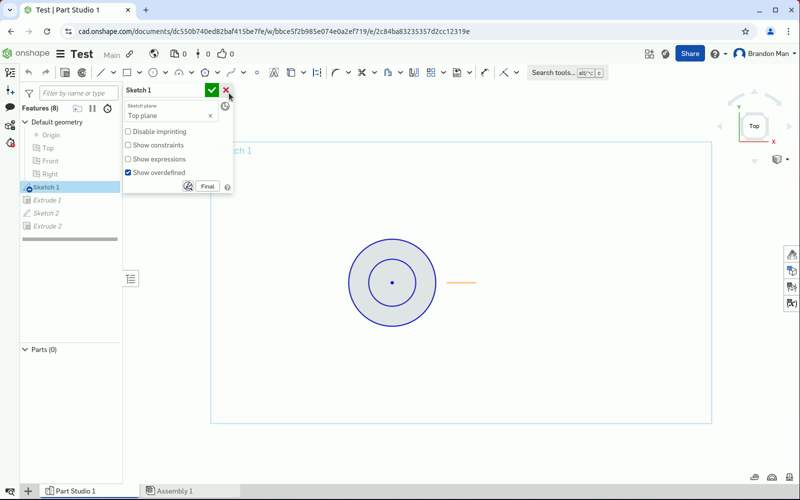
click(229, 92)
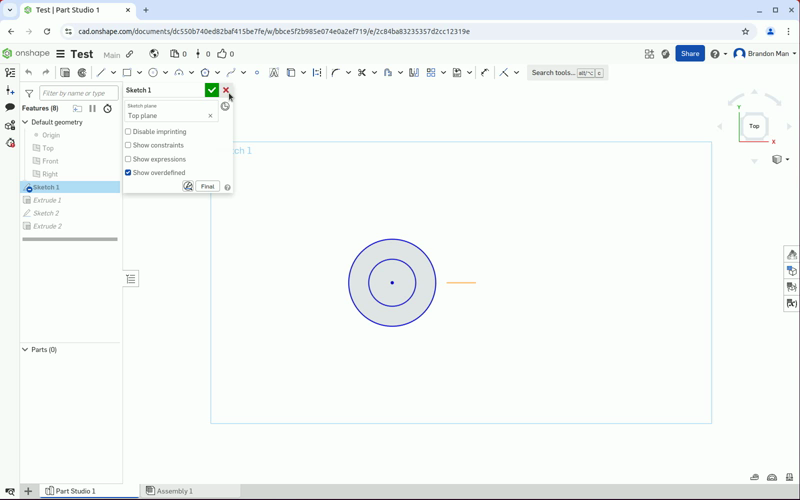
key(shift+s)
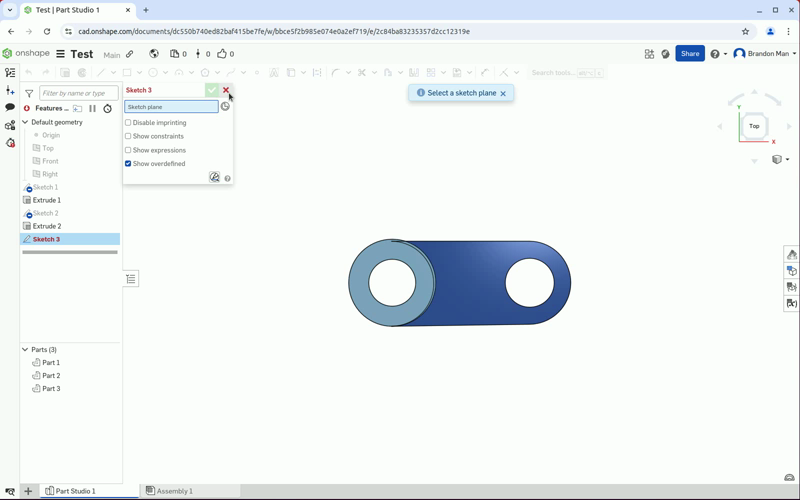
mouse_move(73, 150)
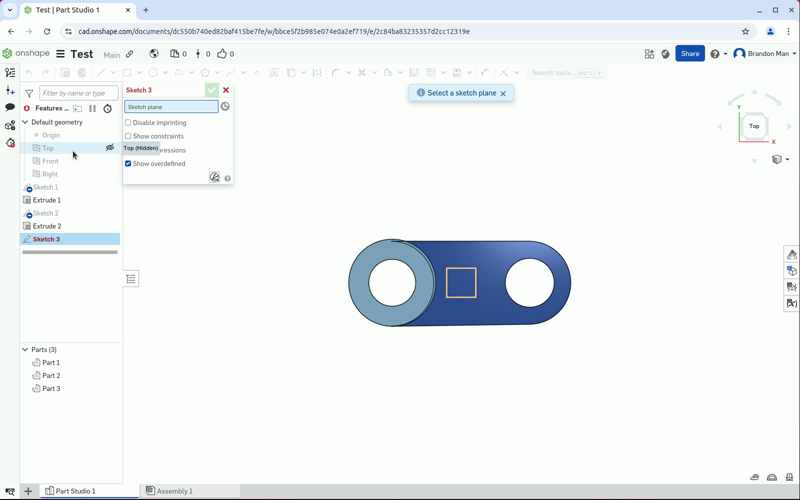
click(73, 150)
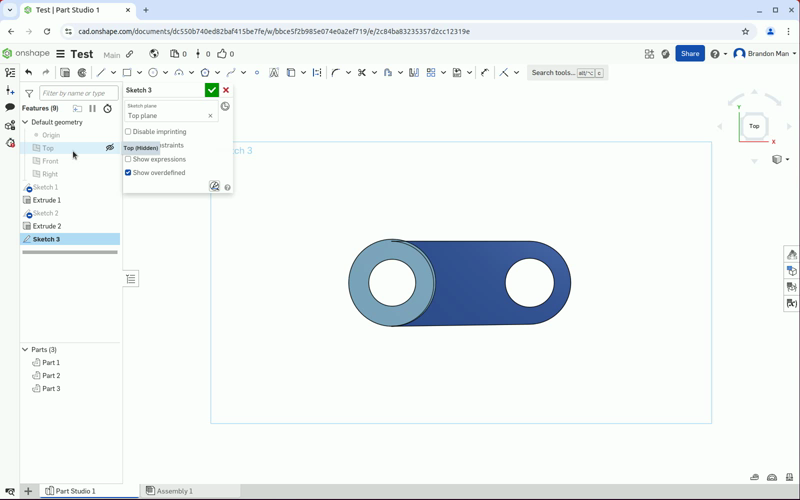
mouse_move(73, 352)
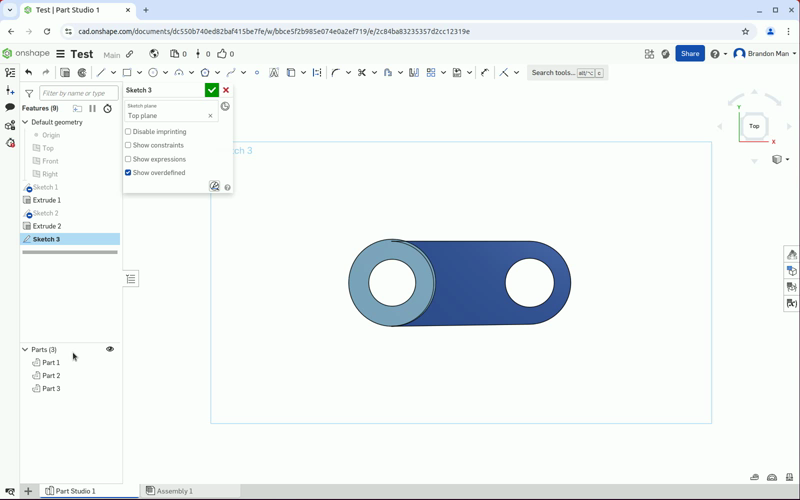
key(y)
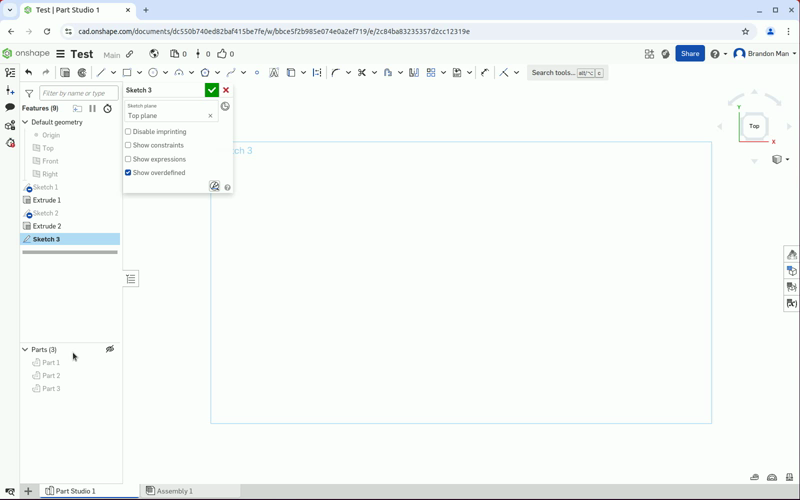
key(c)
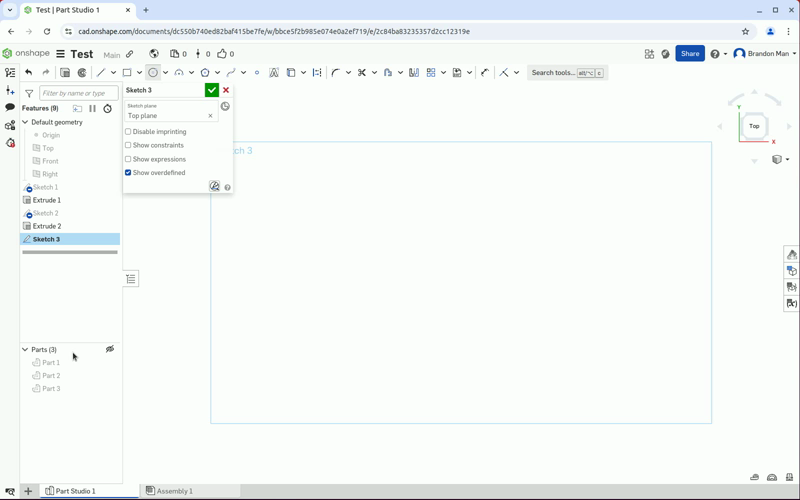
key_down(shift)
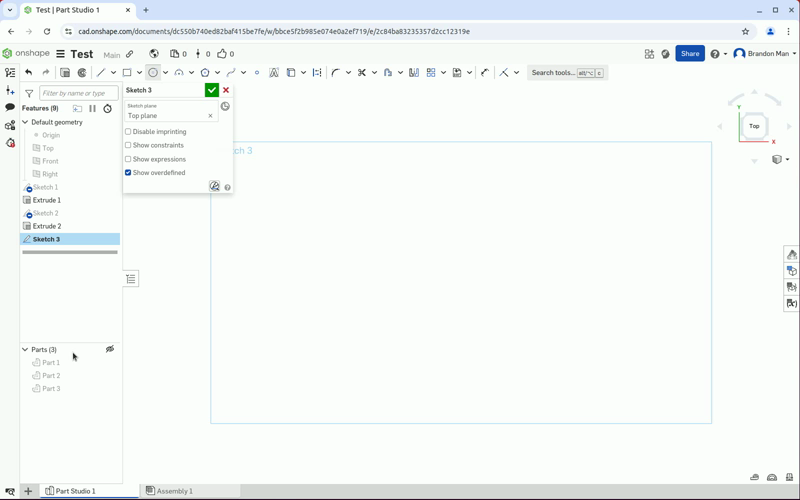
mouse_move(392, 282)
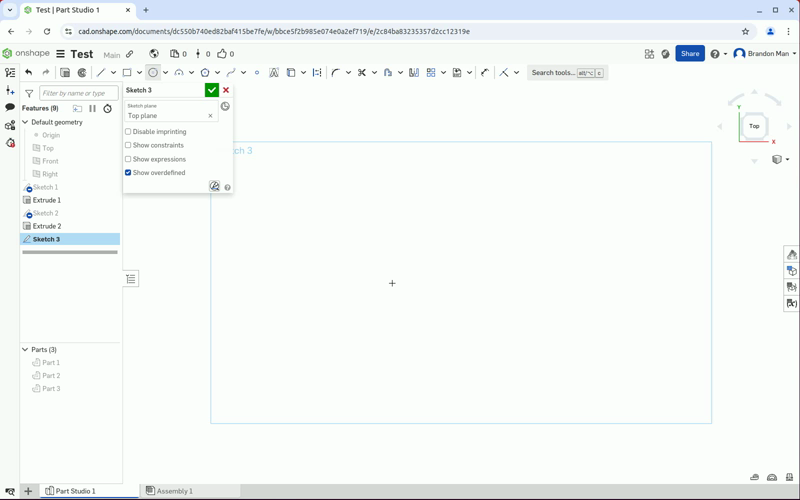
click(392, 282)
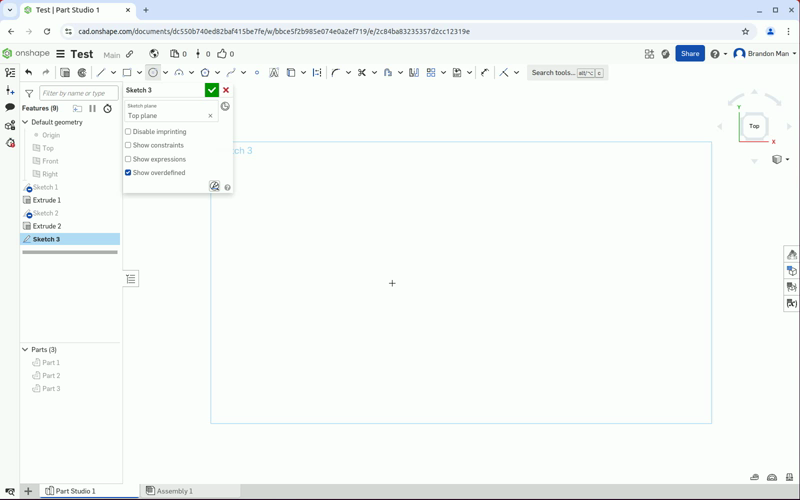
key_up(shift)
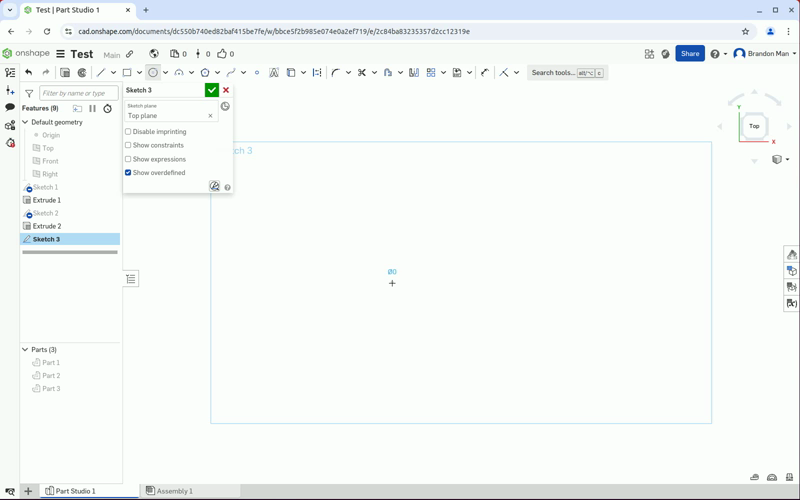
mouse_move(435, 282)
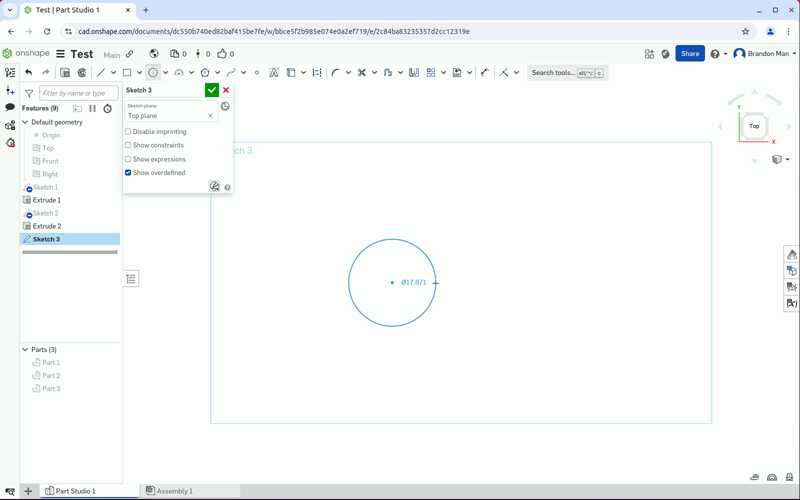
click(435, 282)
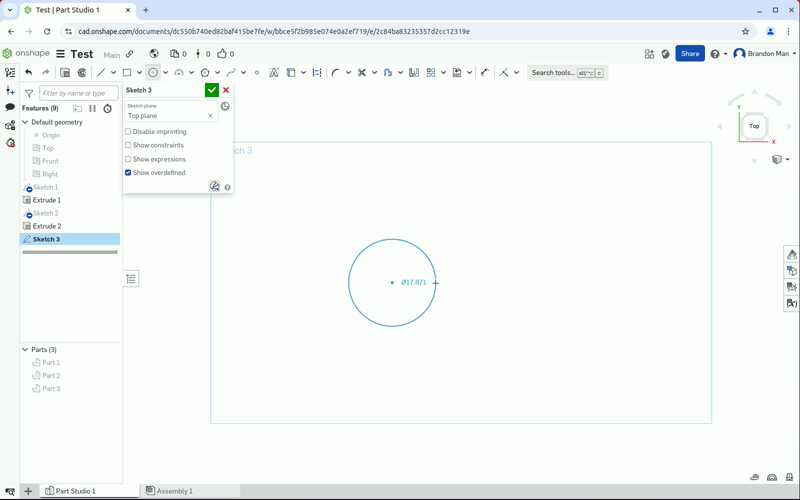
key(esc)
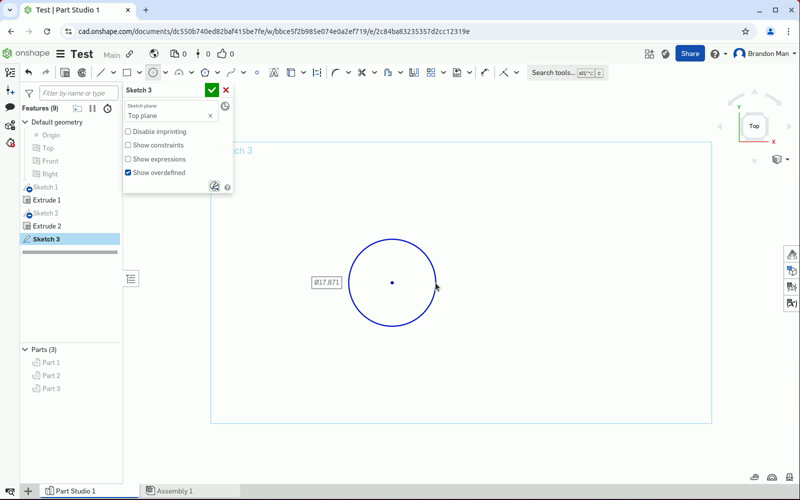
key(c)
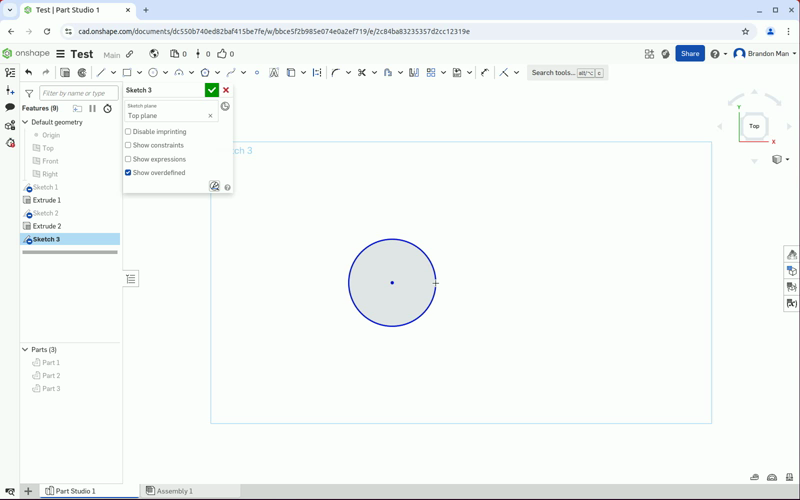
key_down(shift)
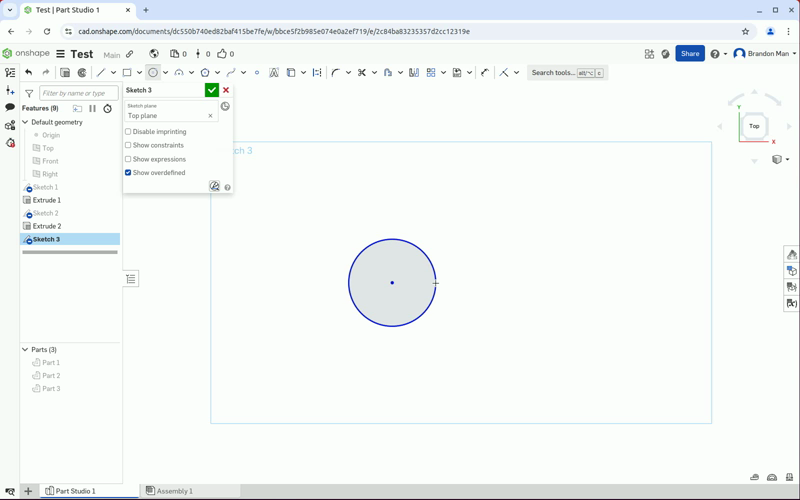
mouse_move(392, 282)
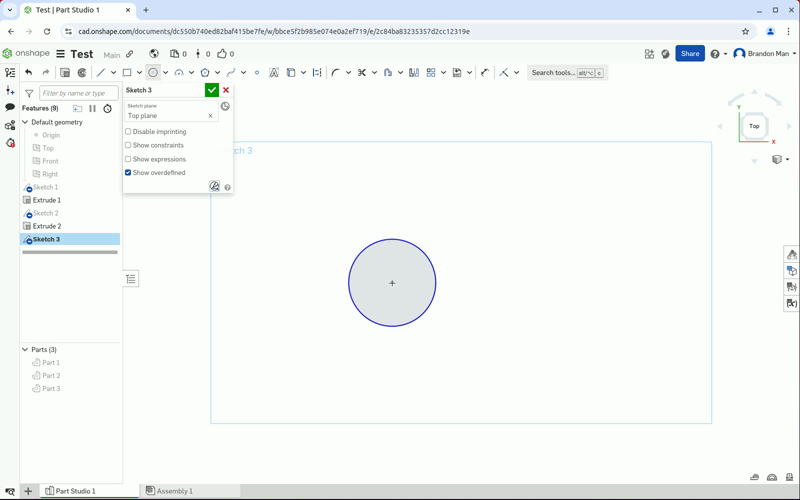
click(392, 282)
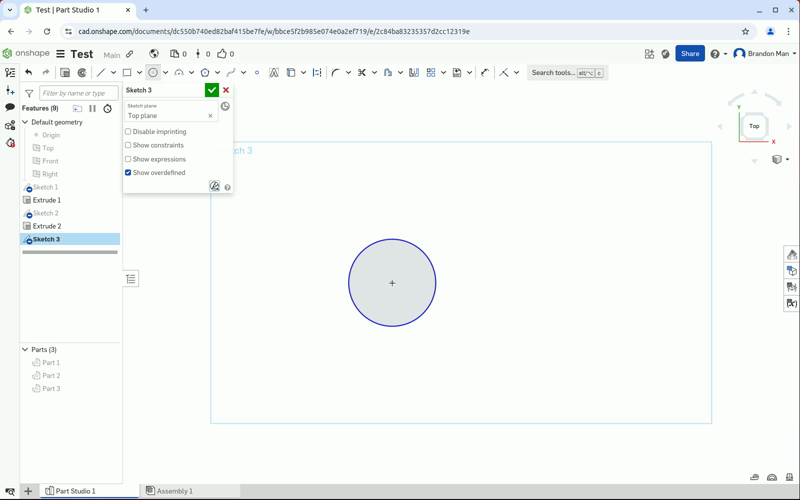
key_up(shift)
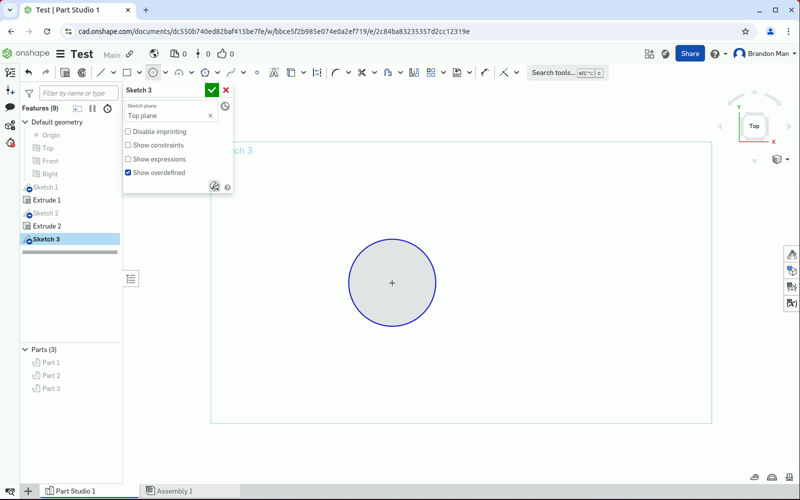
mouse_move(415, 282)
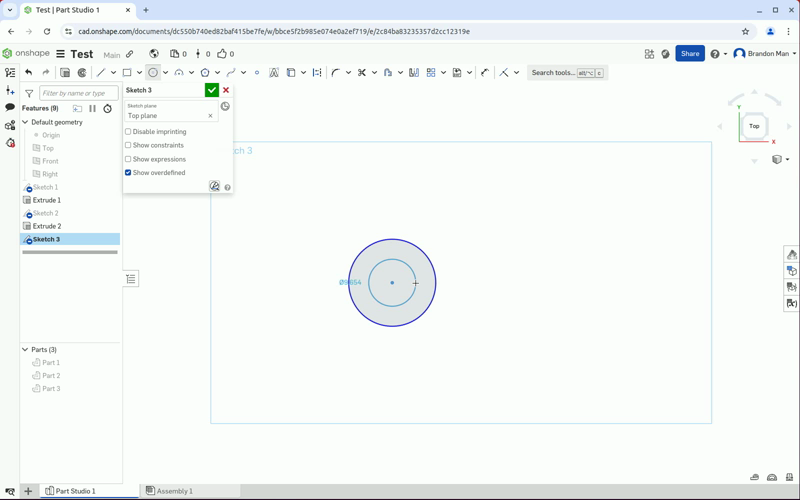
click(415, 282)
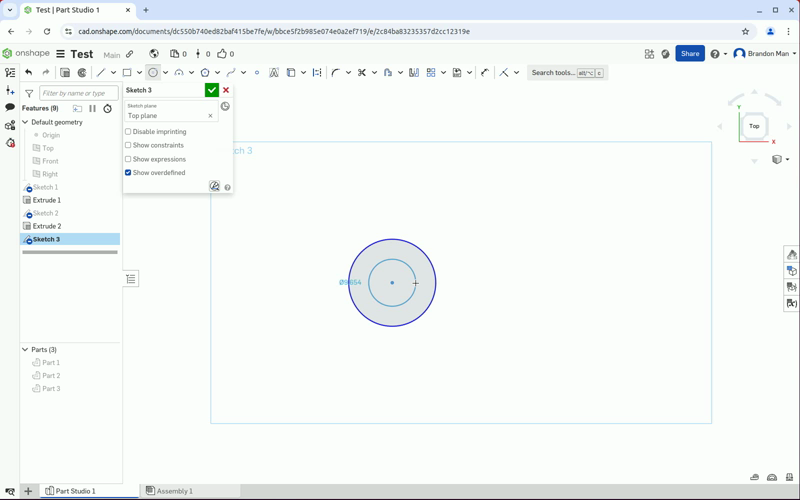
key(esc)
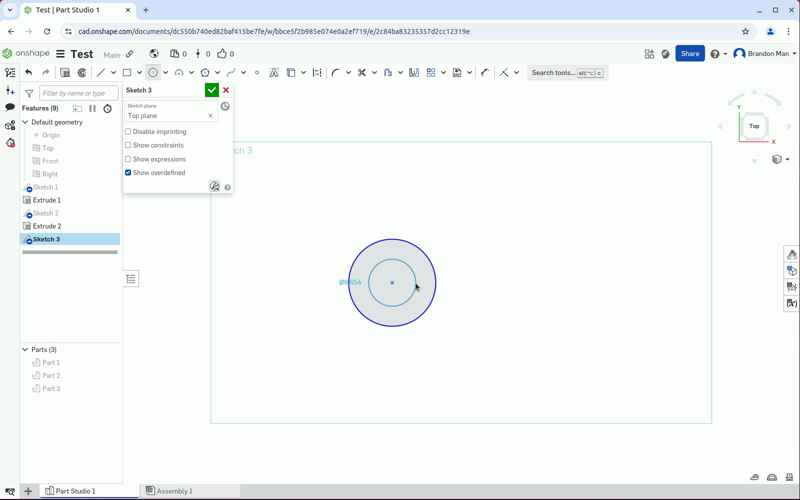
mouse_move(415, 299)
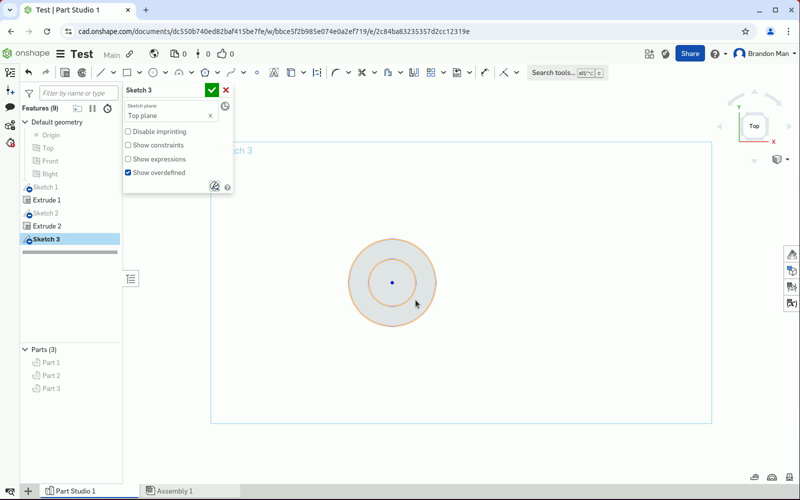
click(415, 299)
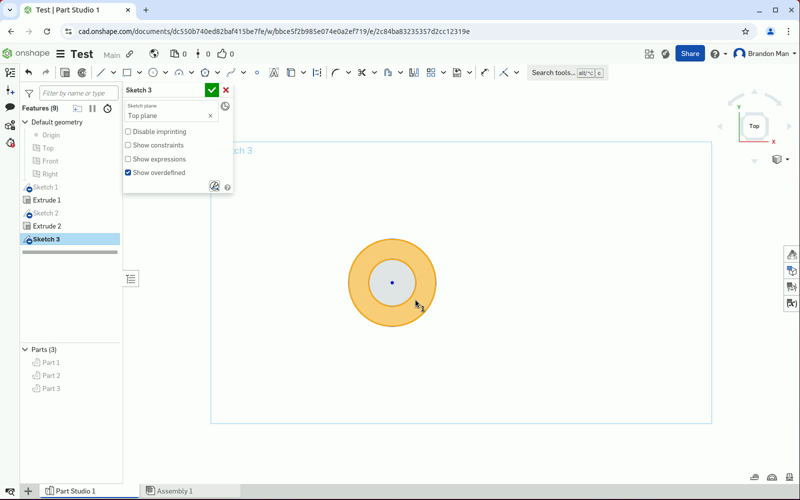
mouse_move(73, 352)
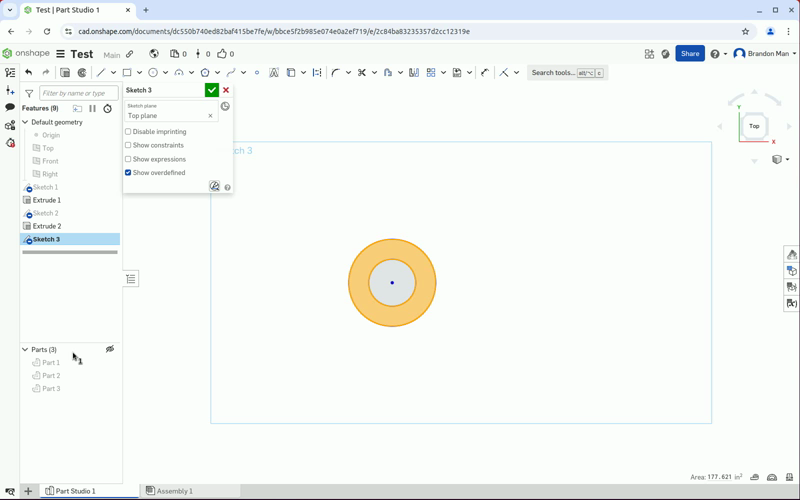
key(shift+y)
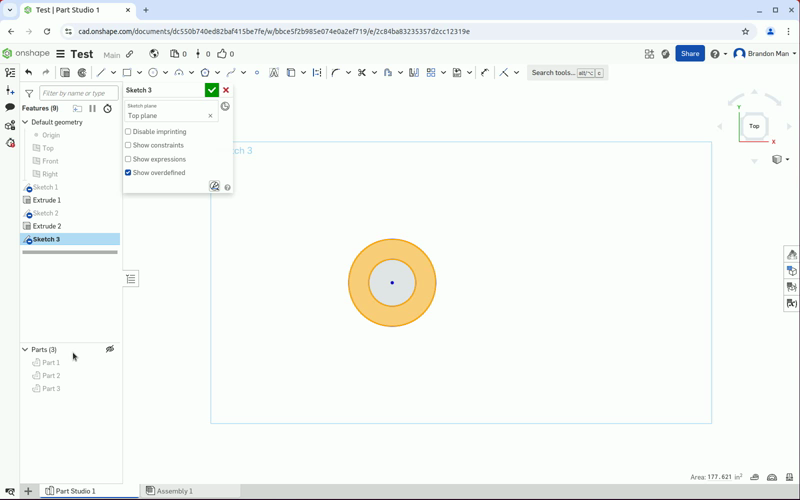
key(shift+e)
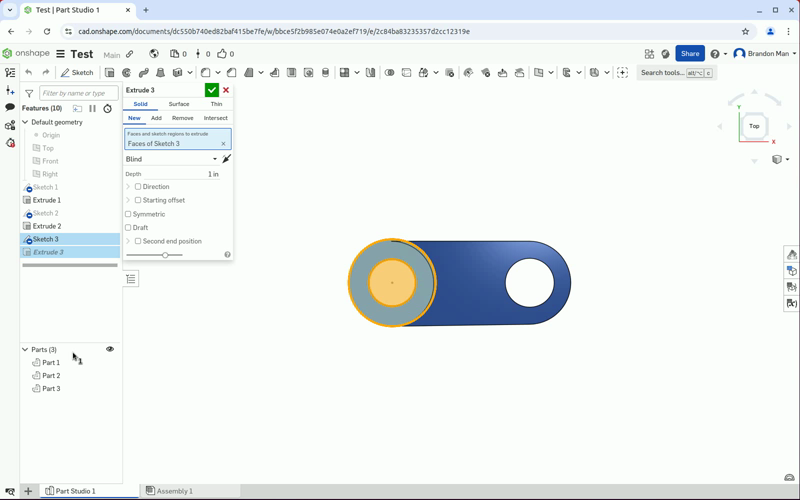
mouse_move(143, 106)
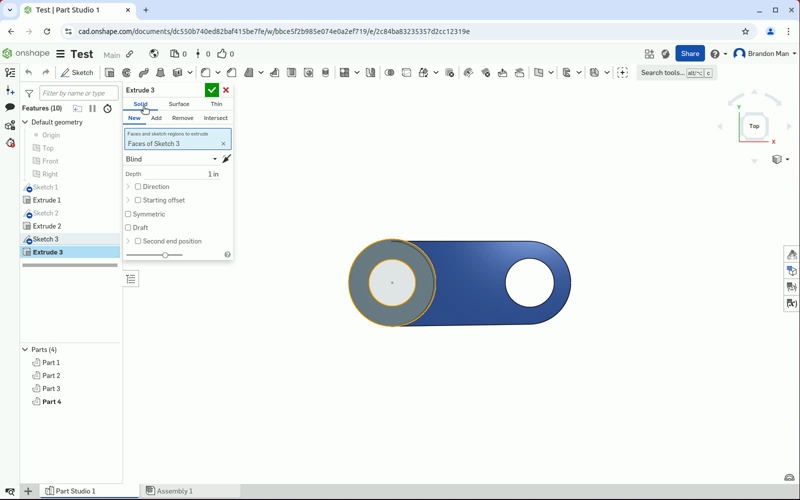
click(143, 106)
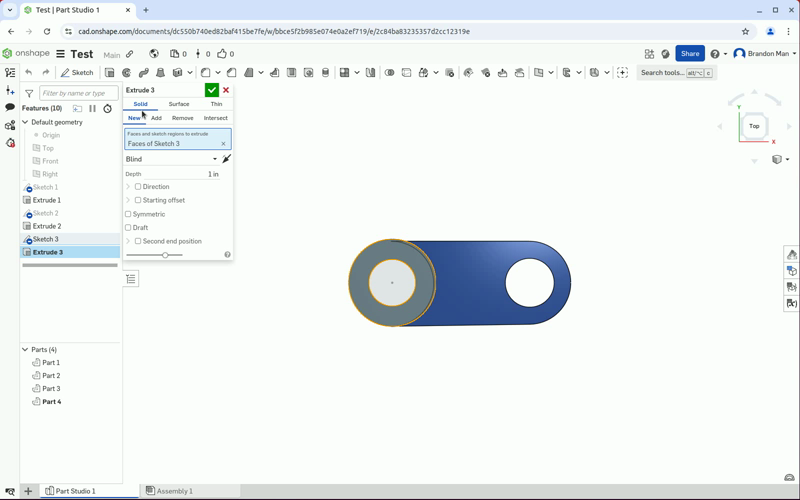
mouse_move(137, 120)
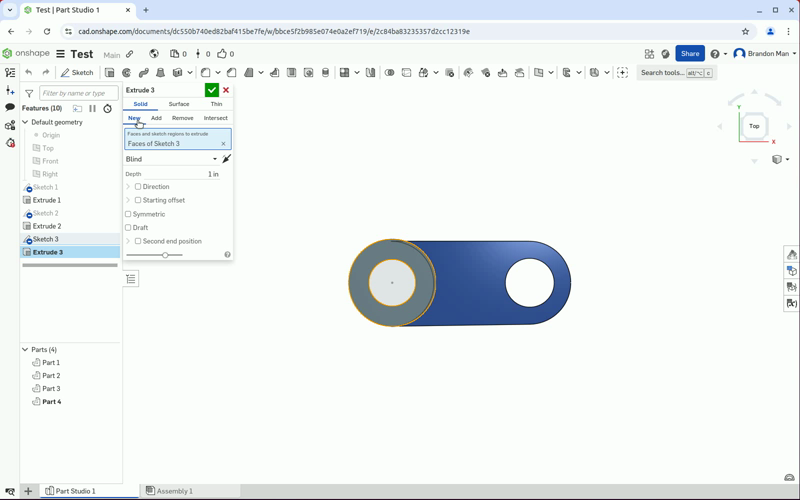
click(137, 120)
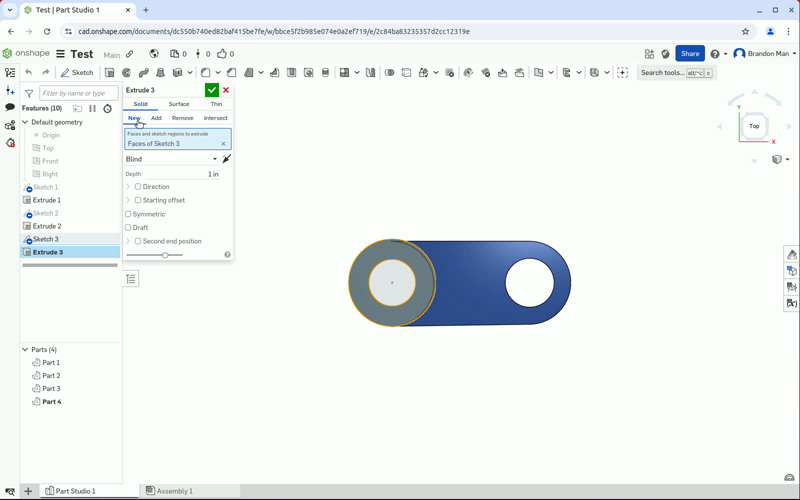
key(tab, 4)
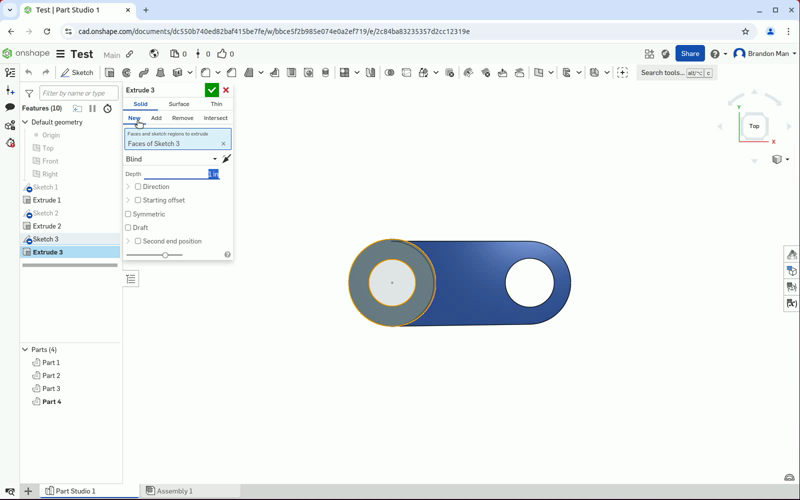
text(15.165)
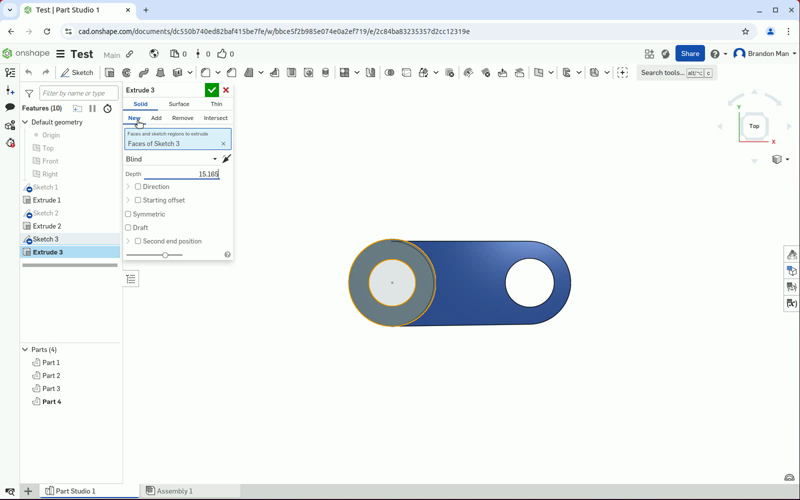
key(enter)
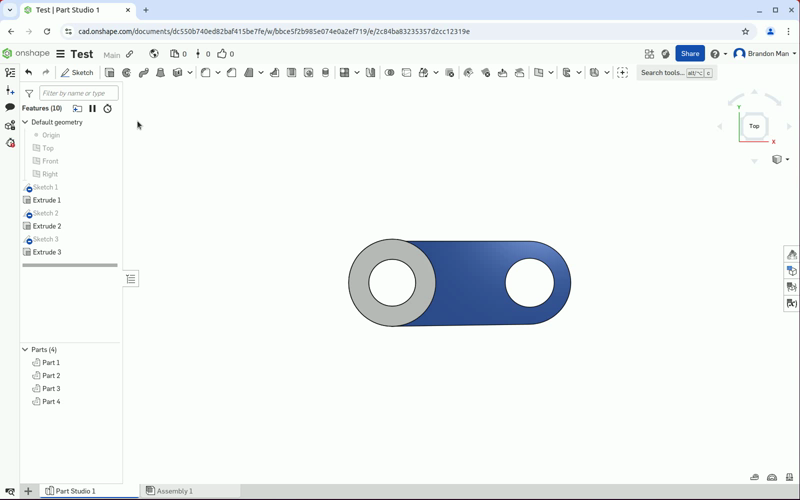
key(shift+h)
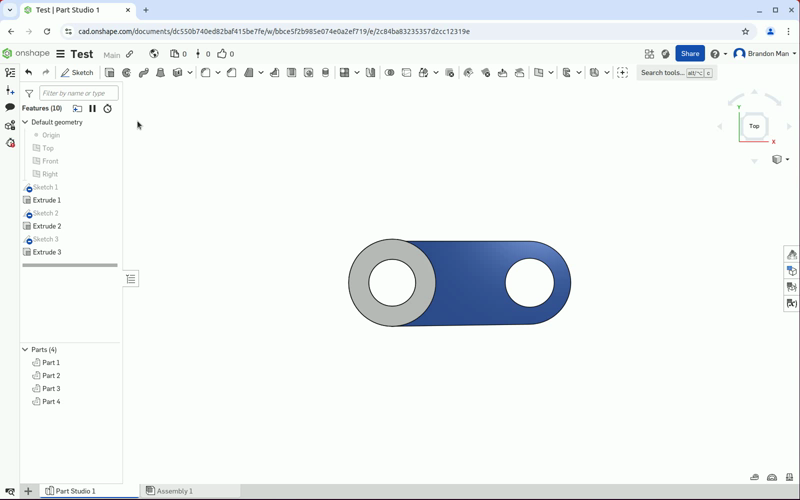
key(shift+h)
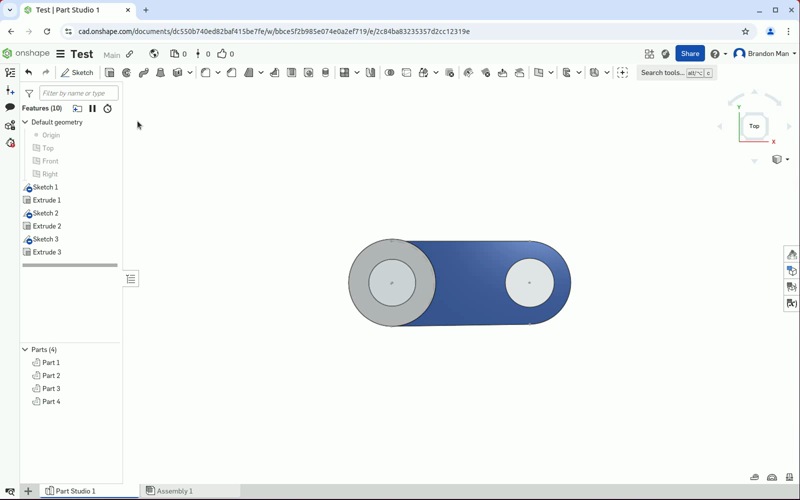
key(shift+7)
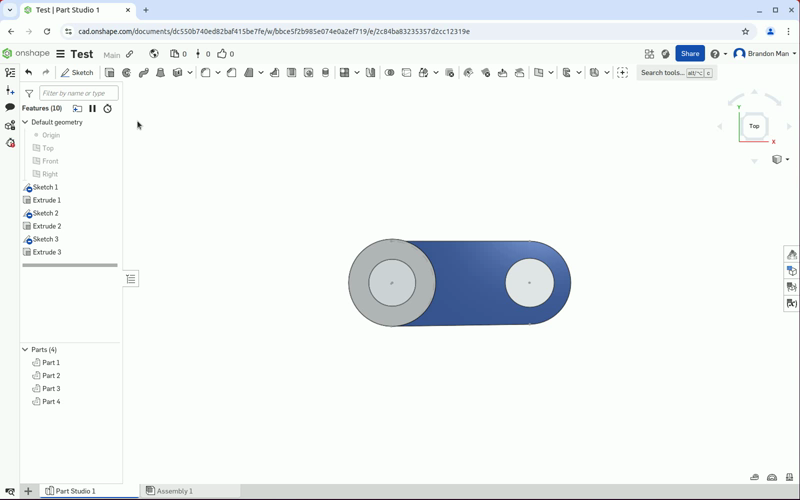
key(up, 3)
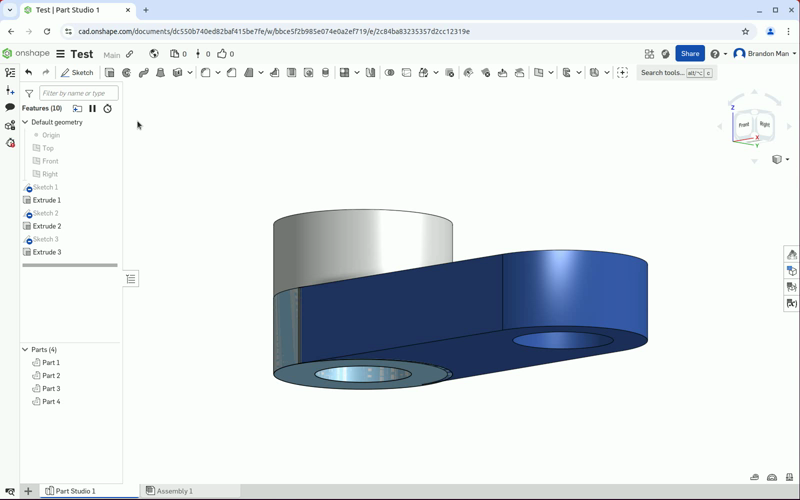
key(left, 3)
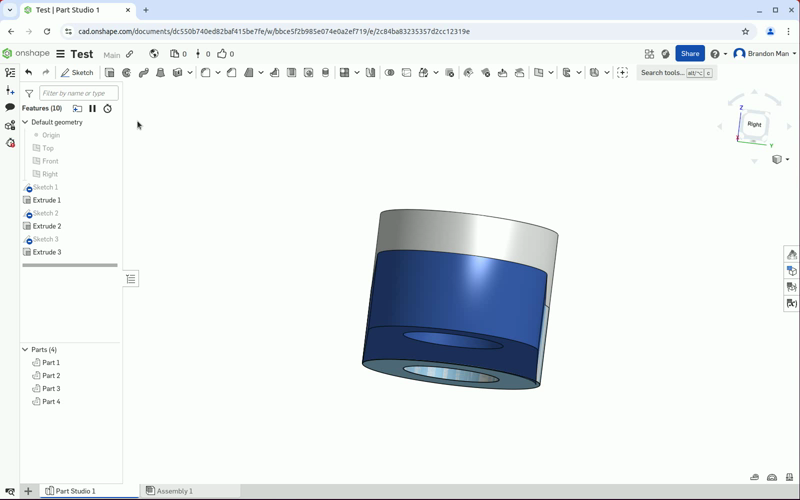
key(right, 3)
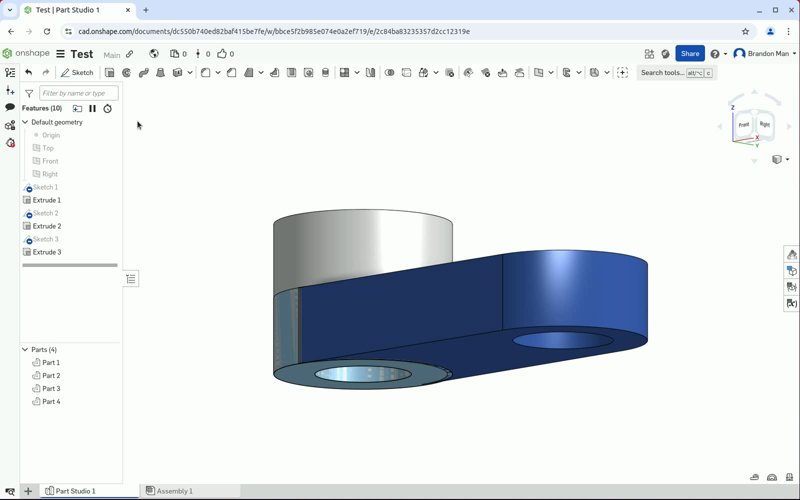
key(down, 3)
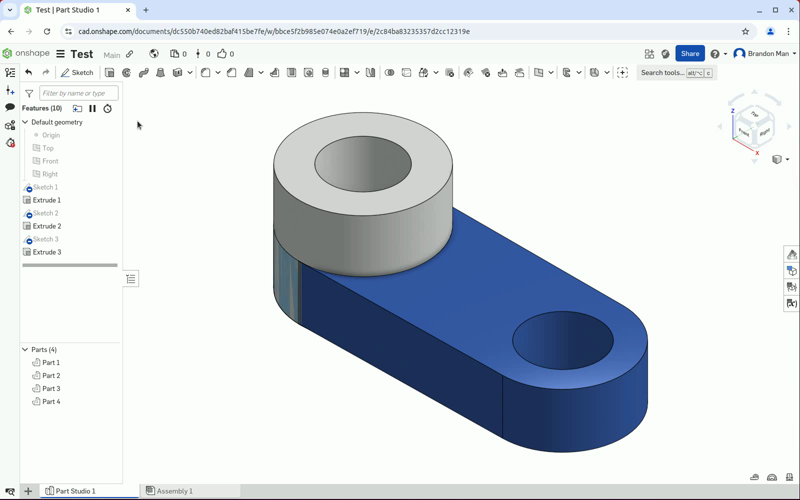
mouse_move(73, 189)
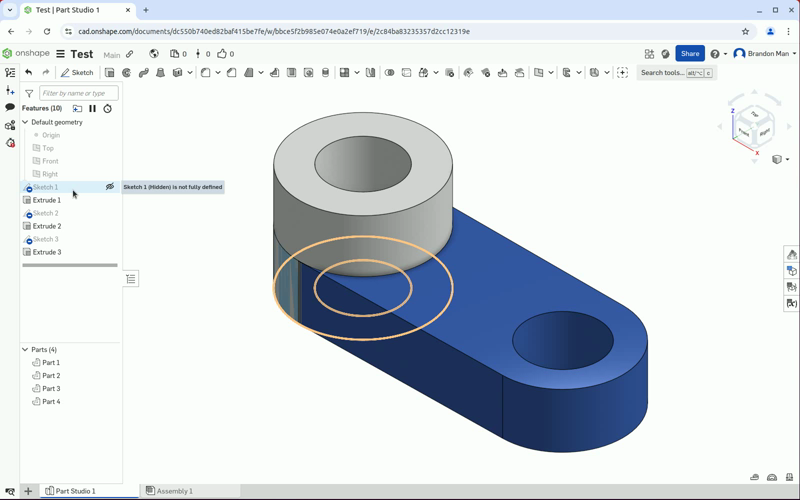
click(73, 189)